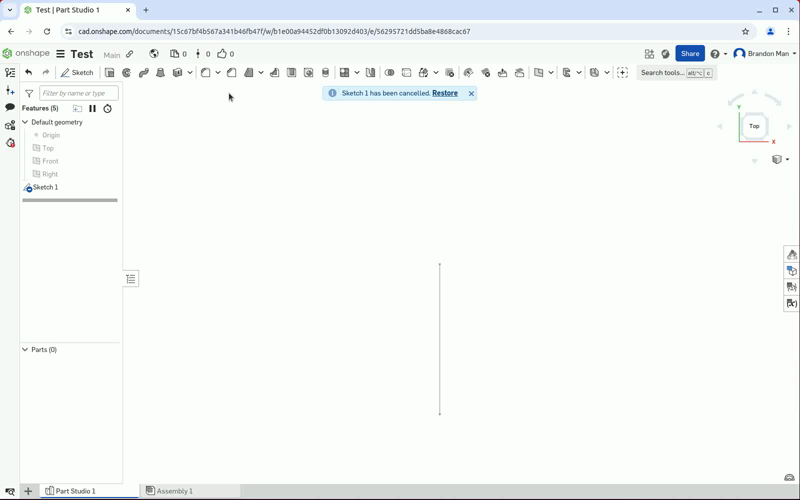
key(shift+h)
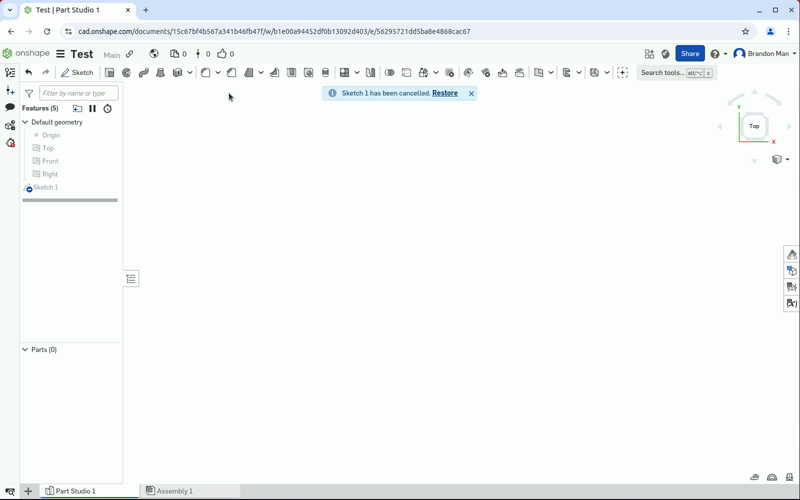
mouse_move(73, 352)
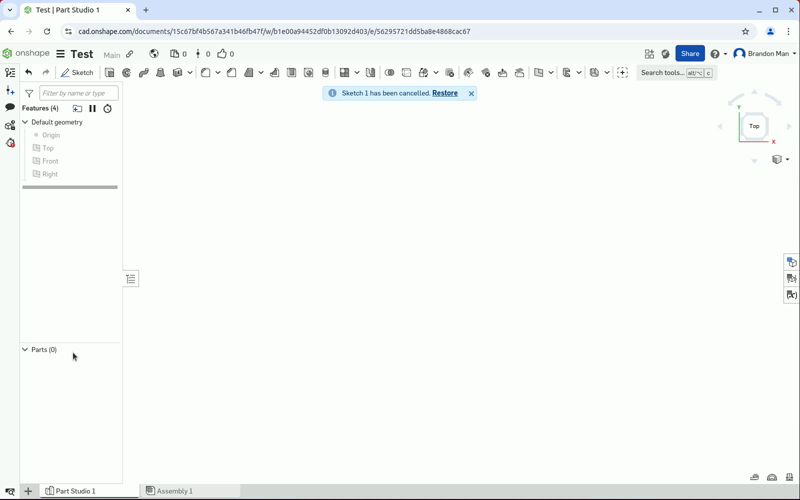
key(y)
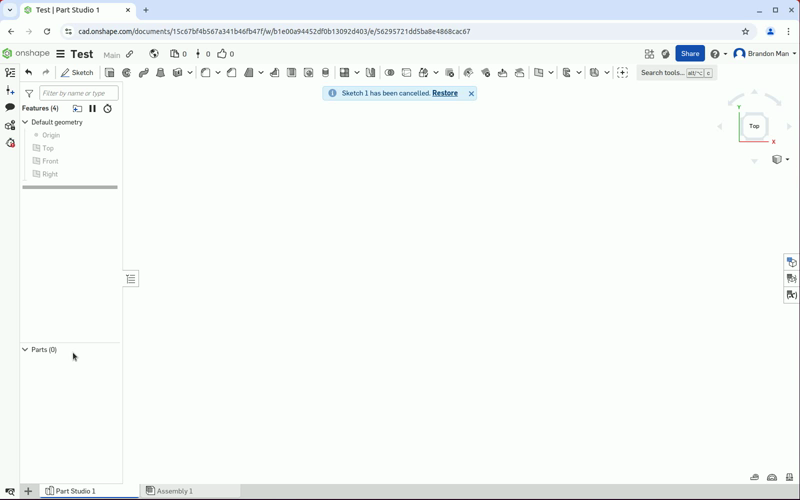
key(shift+p)
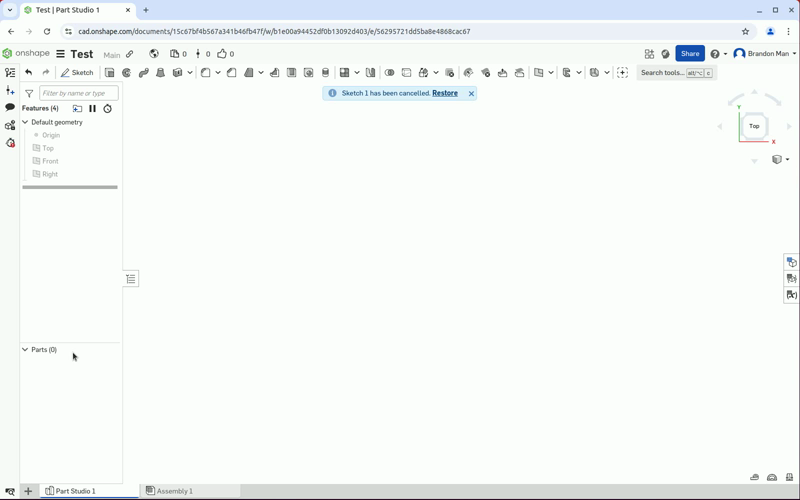
key(space)
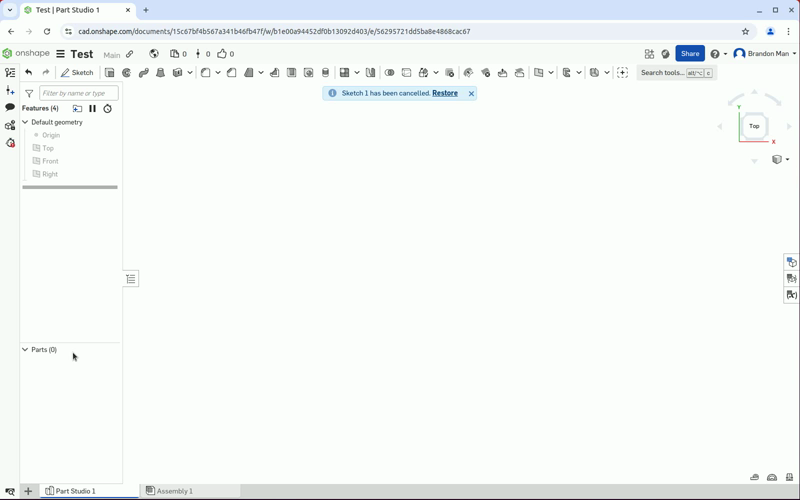
key_down(shift)
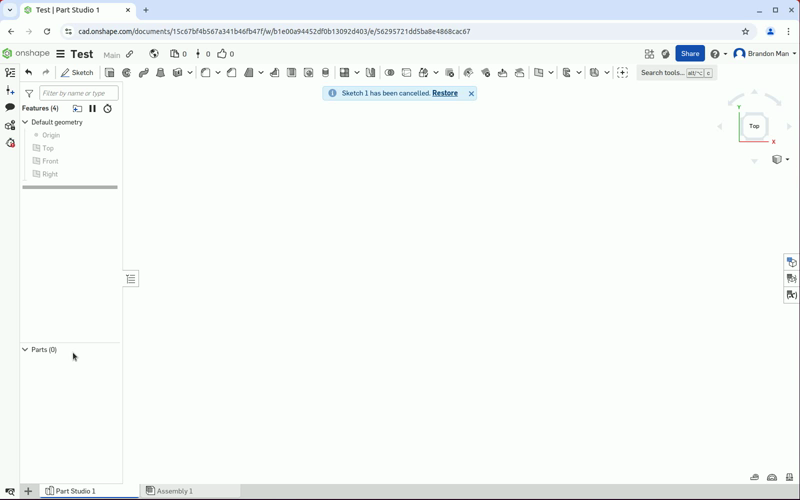
key(up)
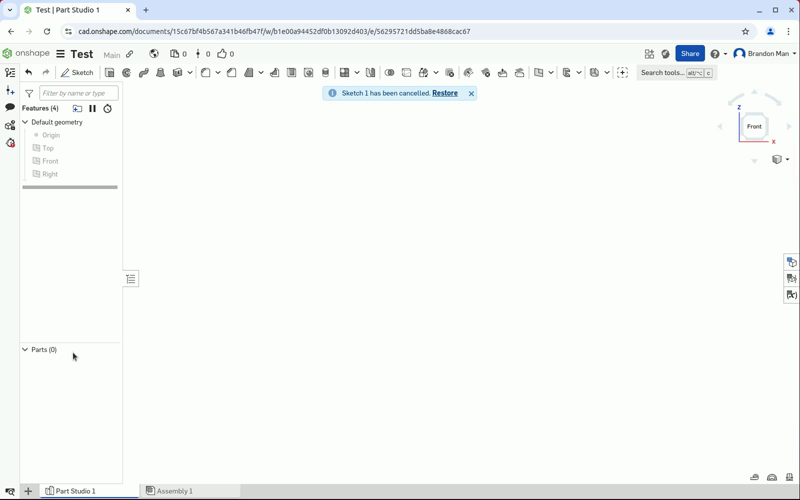
key_up(shift)
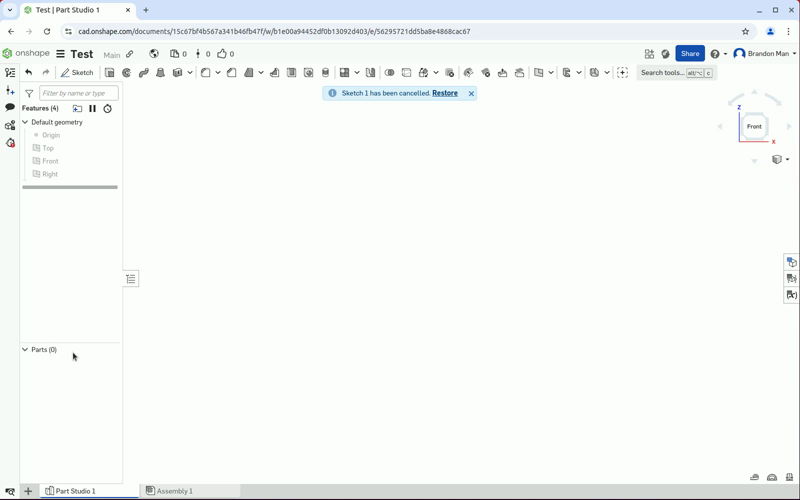
mouse_move(73, 352)
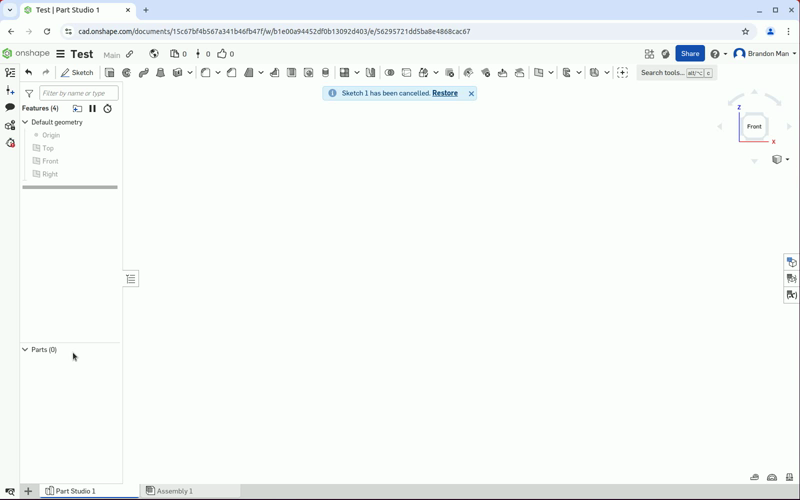
key(shift+y)
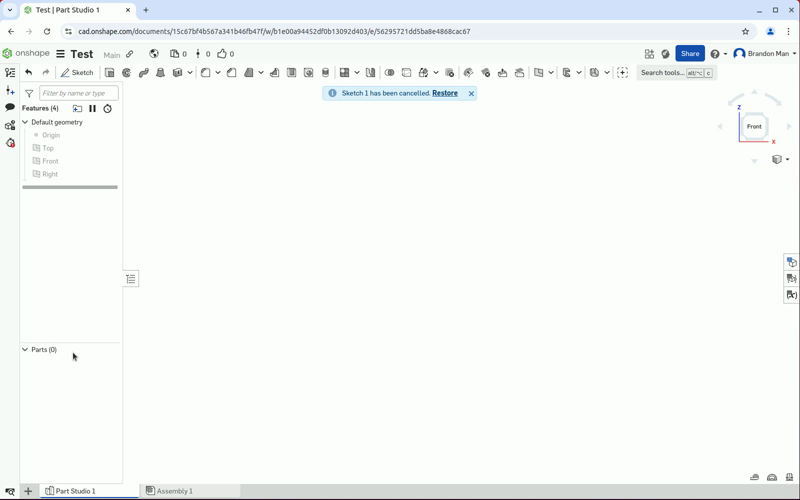
key(shift+s)
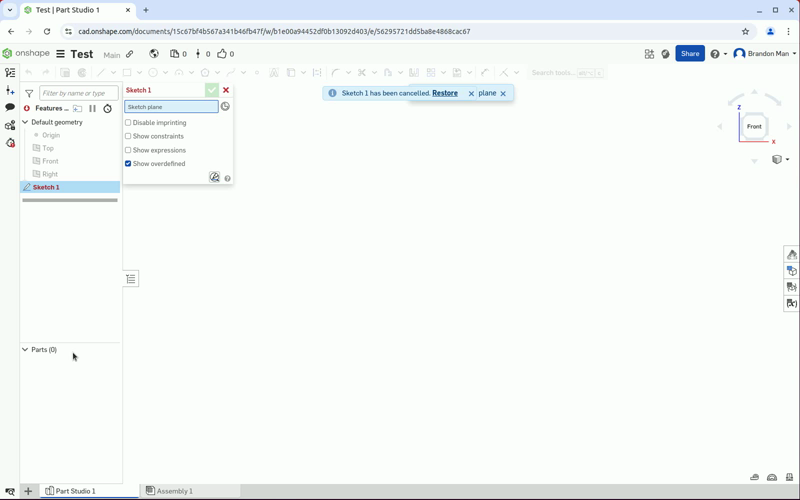
mouse_move(73, 163)
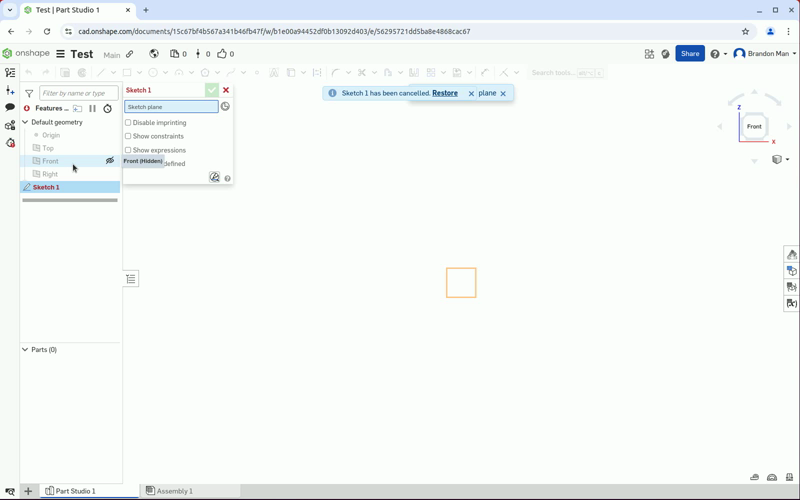
click(73, 163)
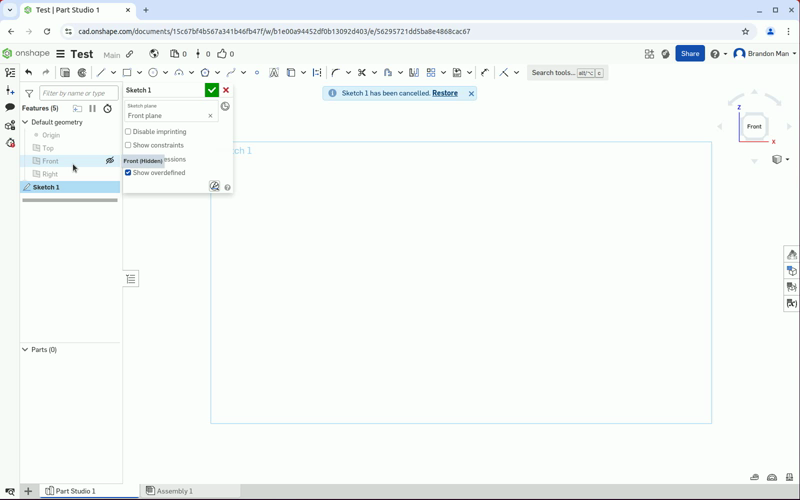
mouse_move(73, 352)
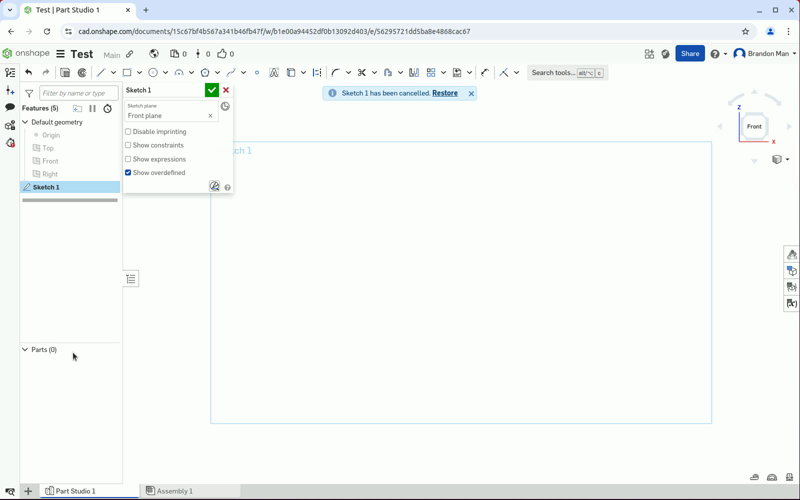
key(y)
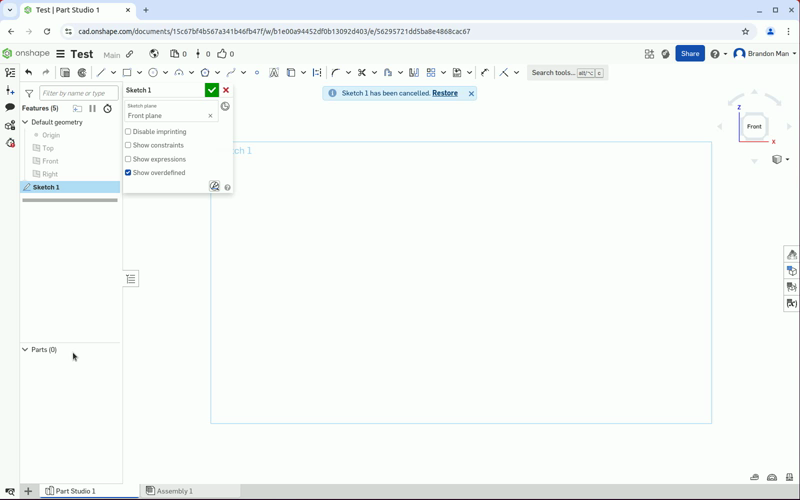
key(c)
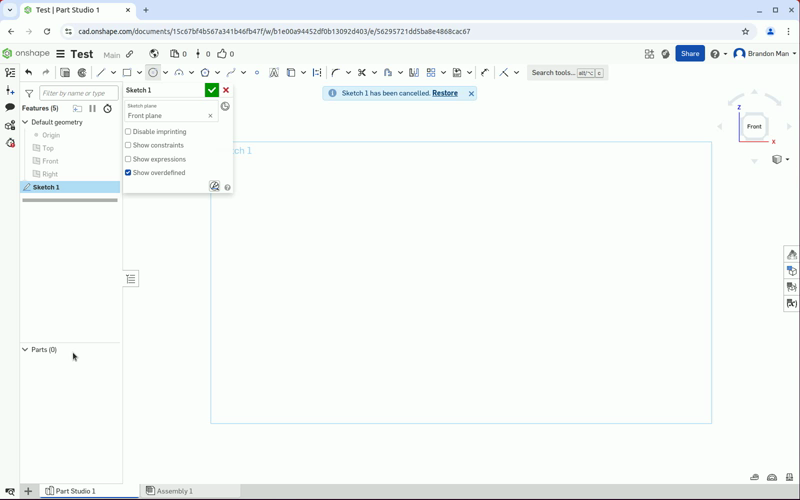
key_down(shift)
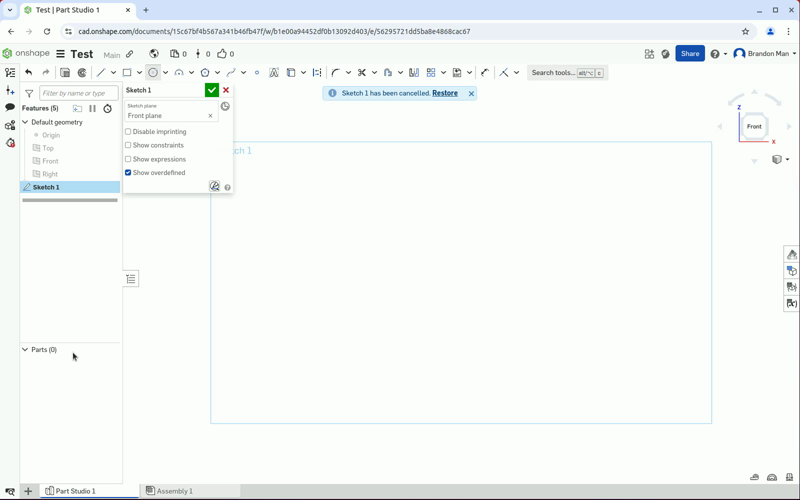
mouse_move(523, 282)
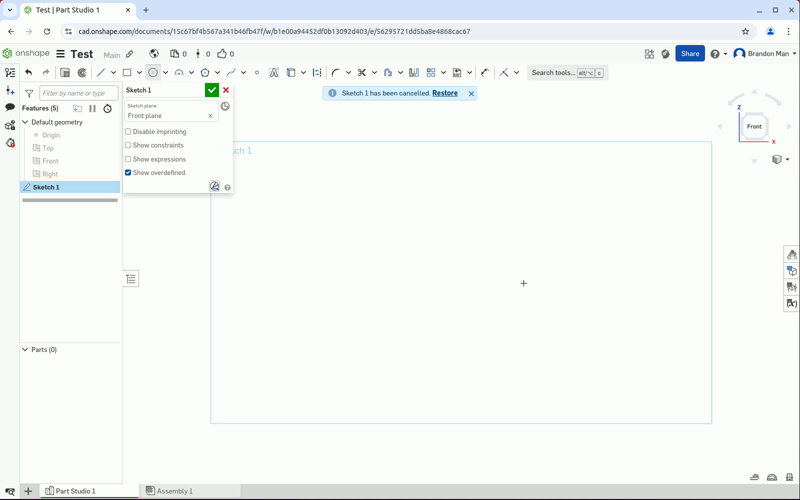
click(523, 282)
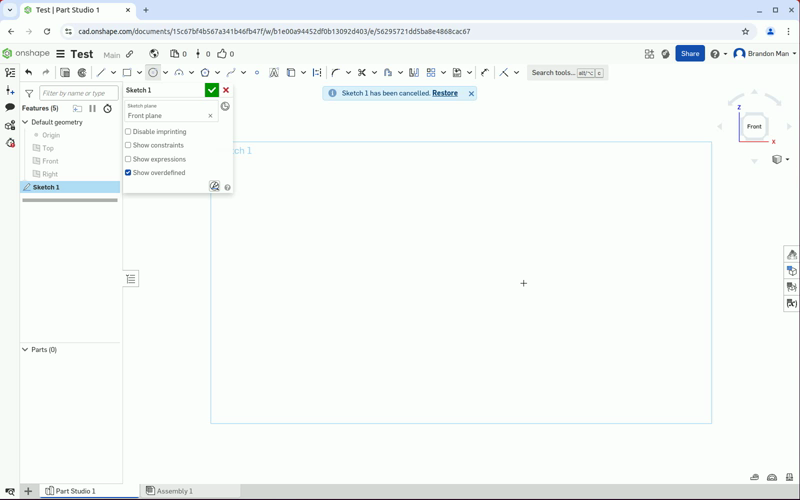
key_up(shift)
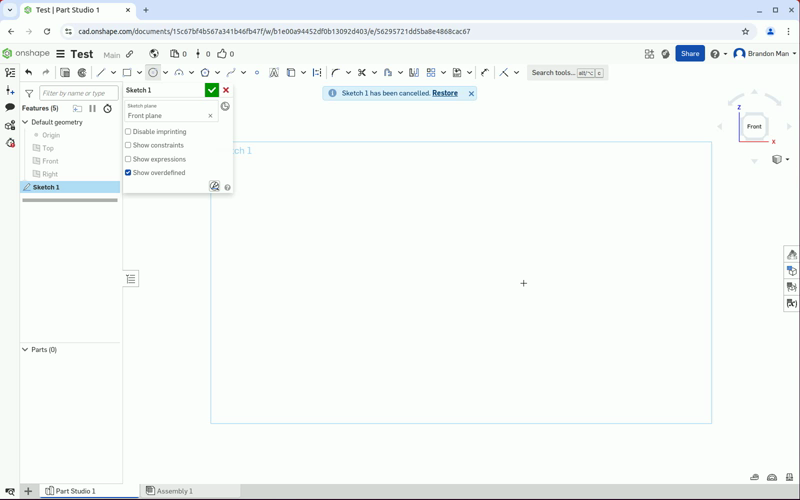
mouse_move(574, 282)
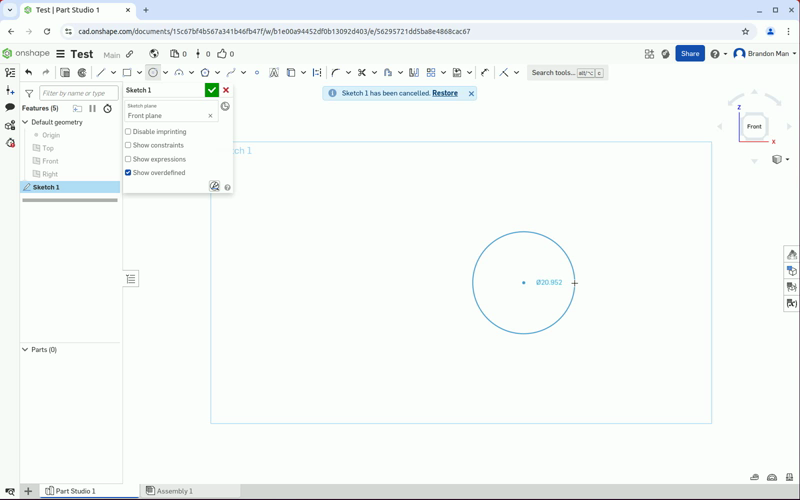
click(574, 282)
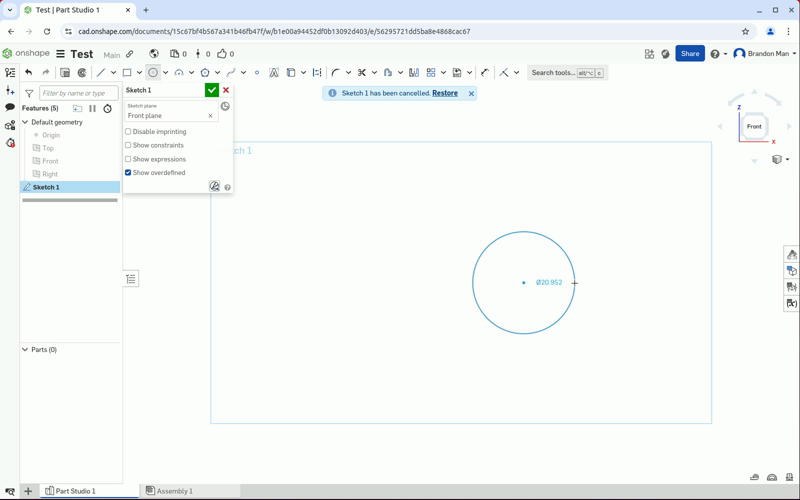
key(esc)
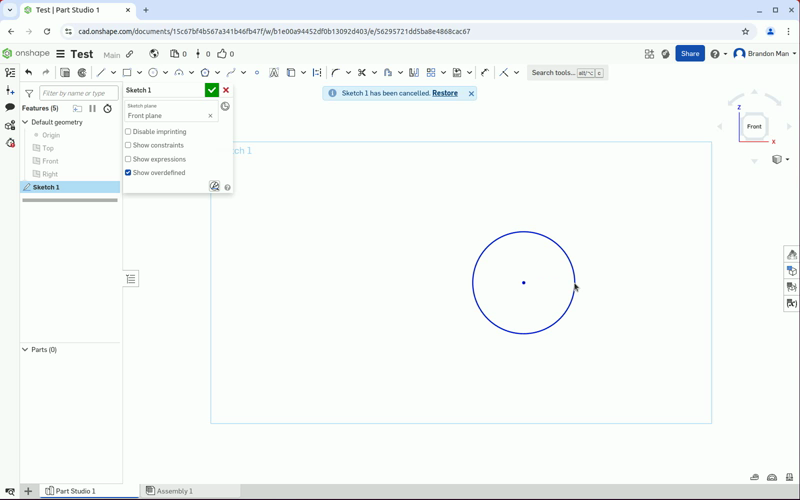
key(c)
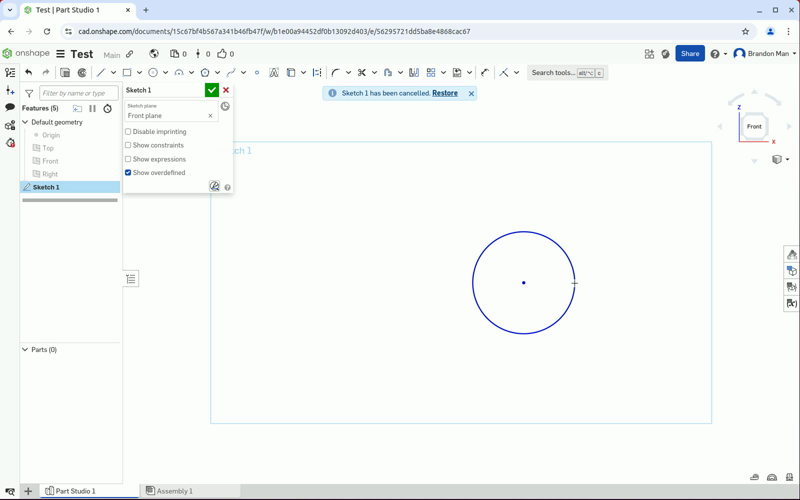
key_down(shift)
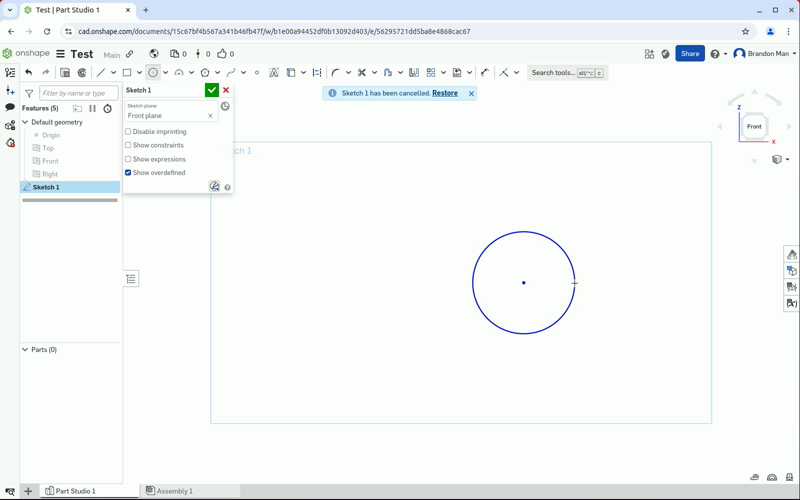
mouse_move(523, 282)
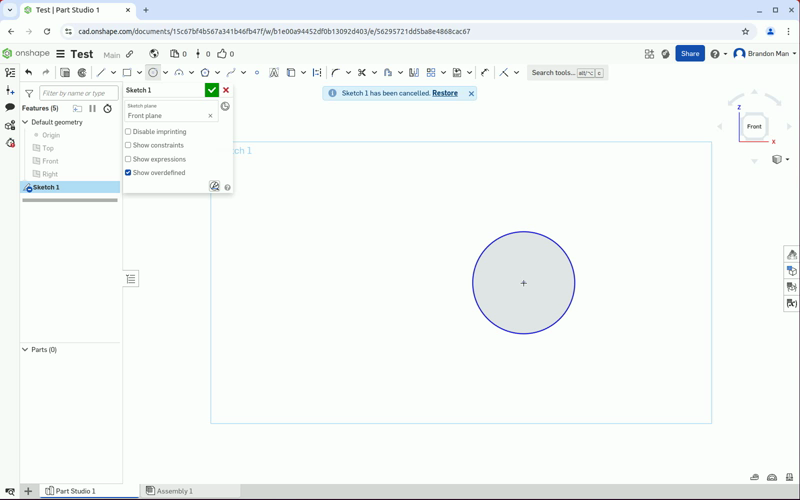
click(523, 282)
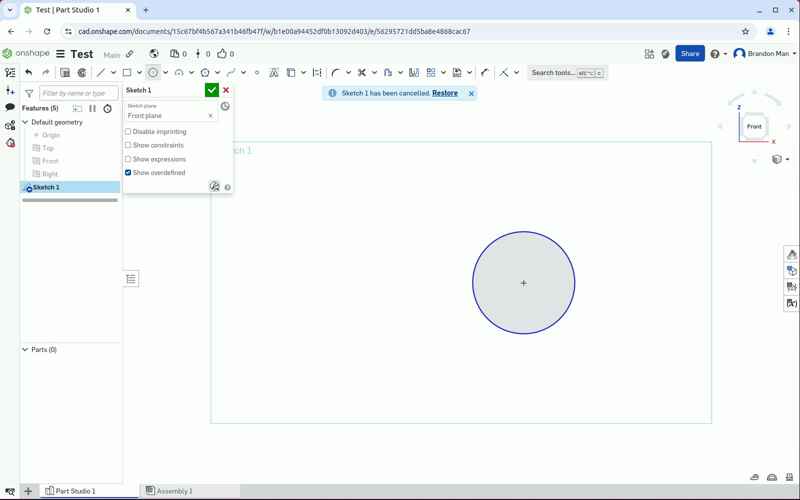
key_up(shift)
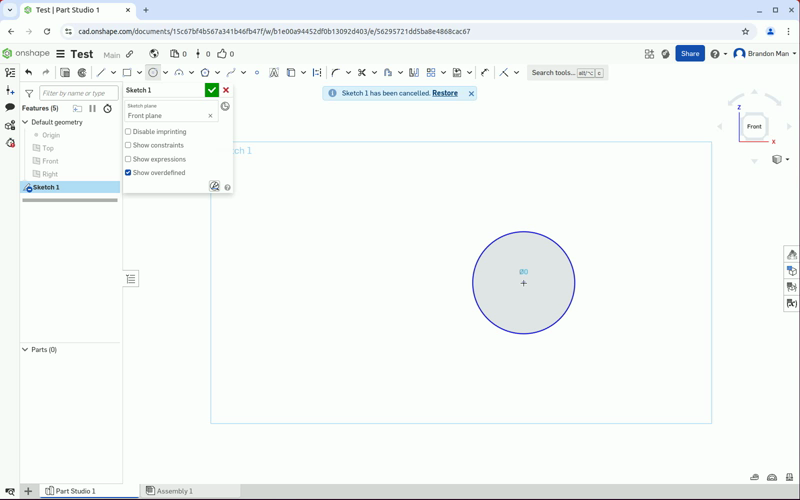
mouse_move(544, 282)
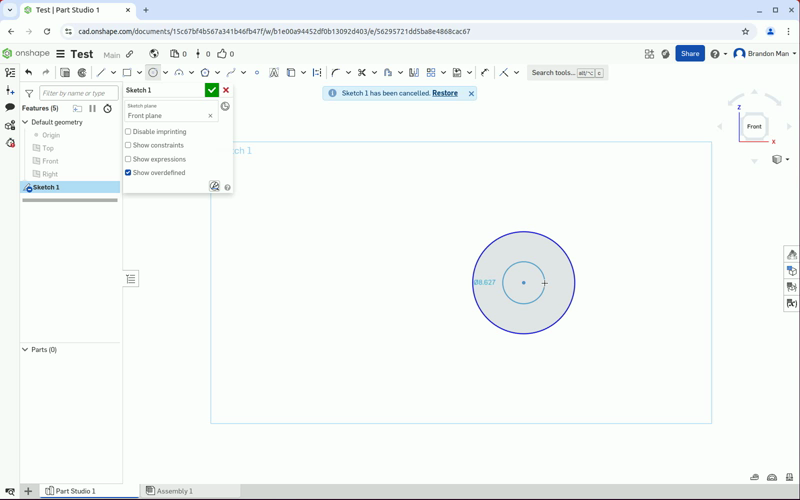
click(544, 282)
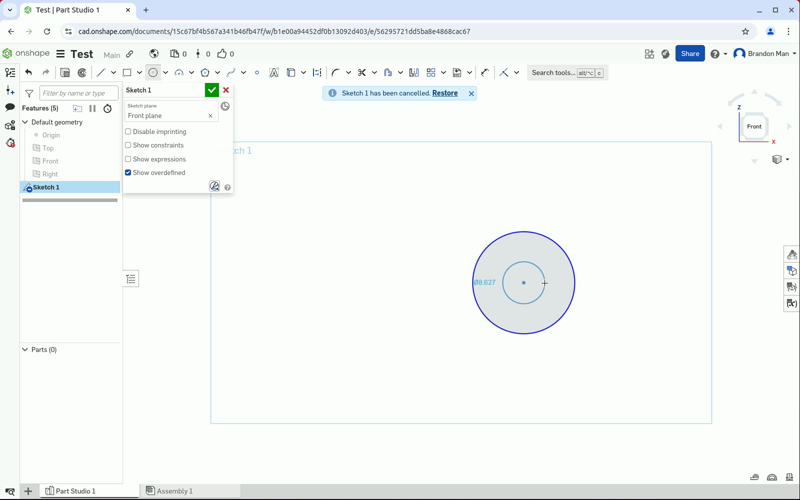
key(esc)
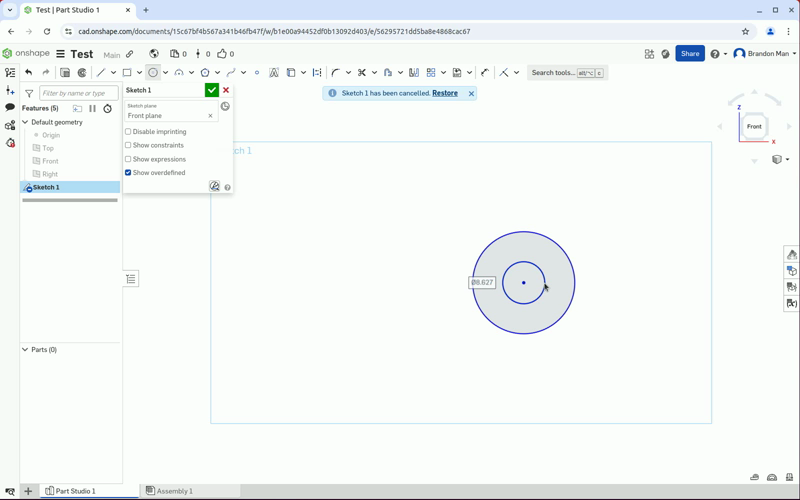
mouse_move(553, 302)
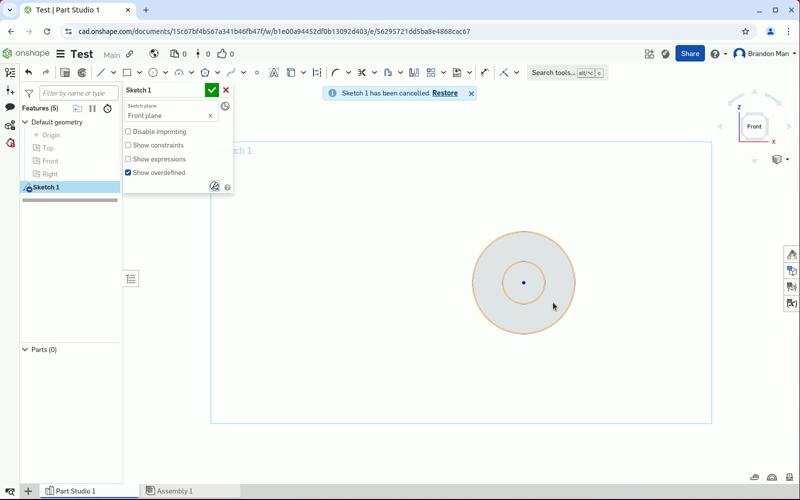
click(553, 302)
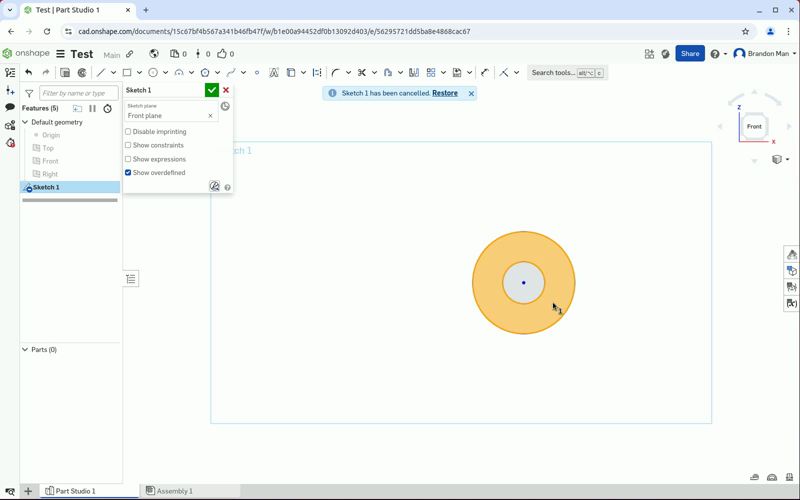
mouse_move(73, 352)
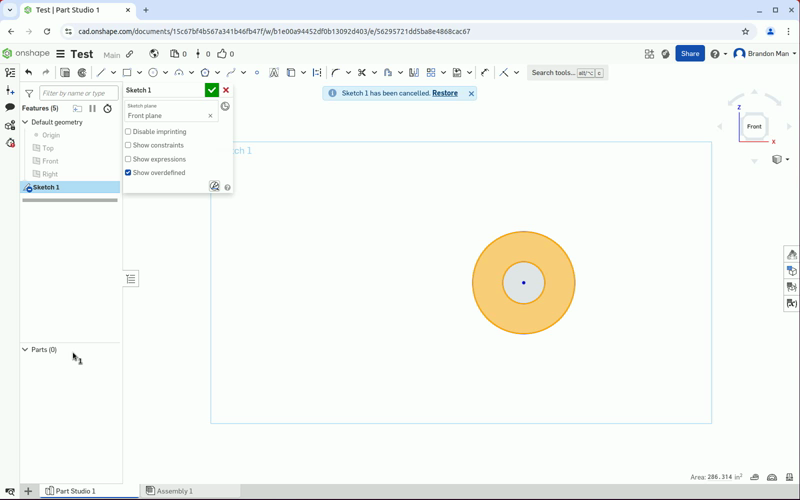
key(shift+y)
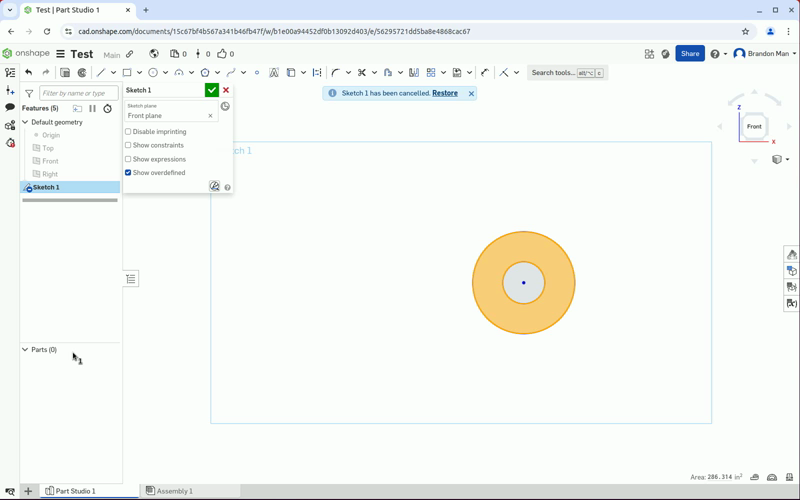
key(shift+e)
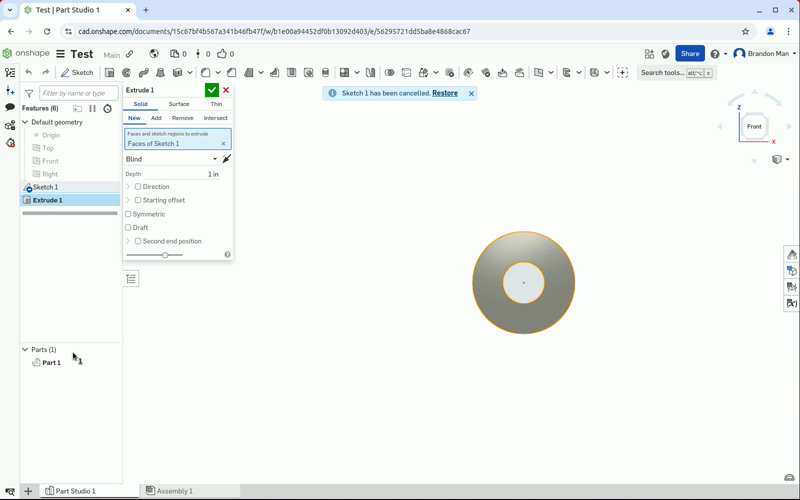
mouse_move(143, 106)
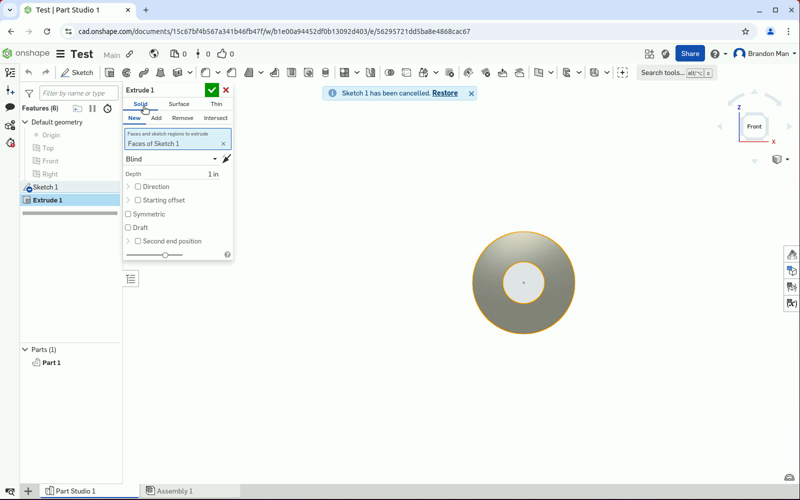
click(143, 106)
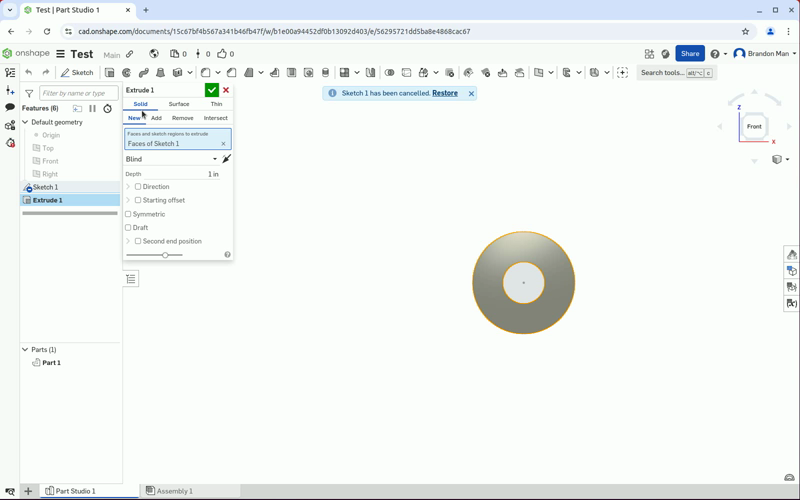
mouse_move(137, 120)
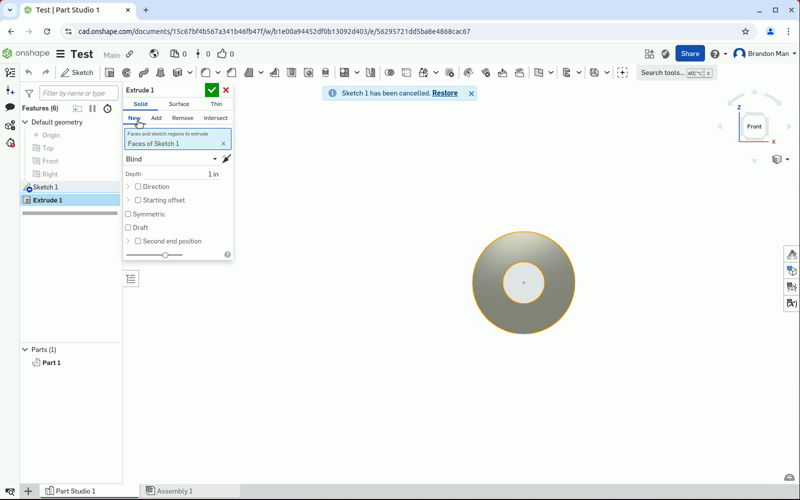
click(137, 120)
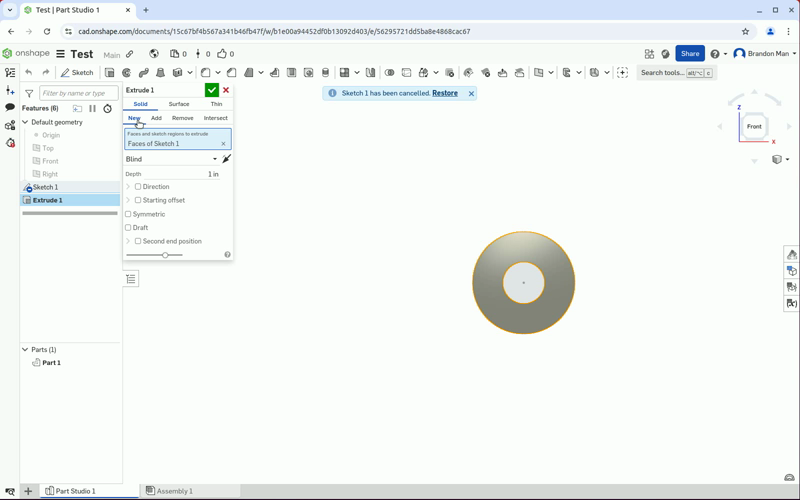
key(tab, 4)
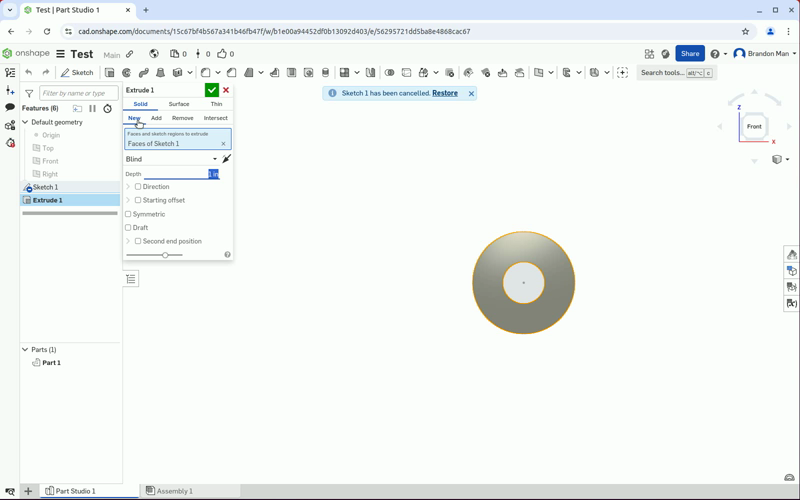
text(10.351)
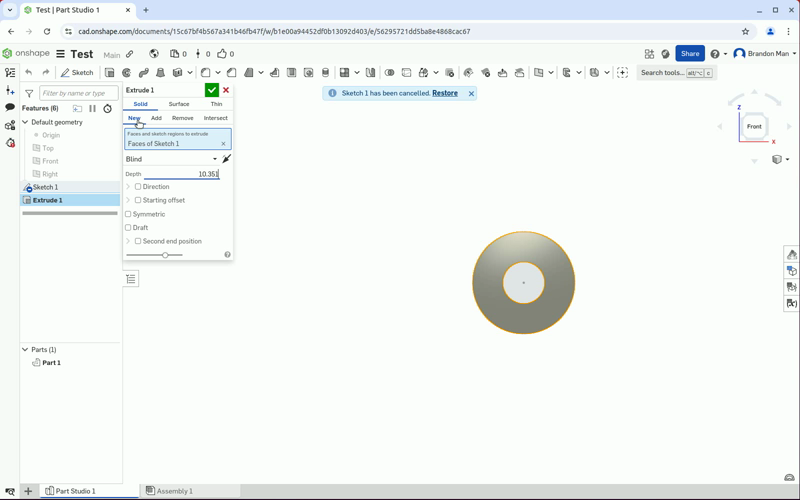
key(enter)
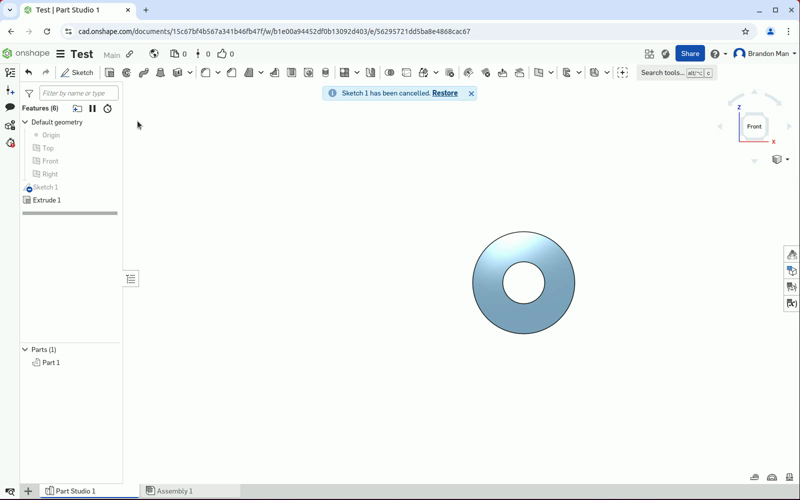
key(shift+h)
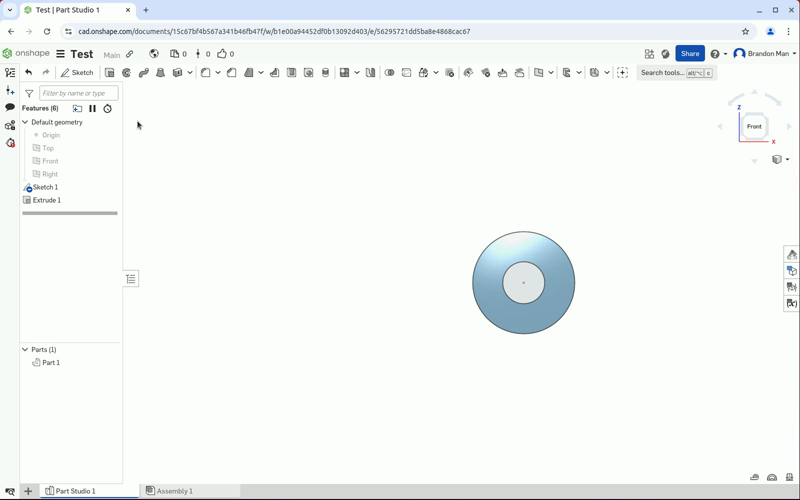
key(shift+h)
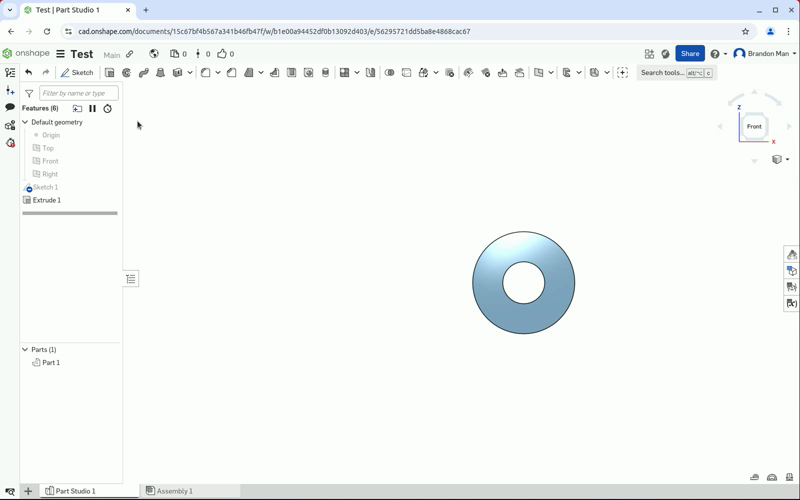
mouse_move(73, 189)
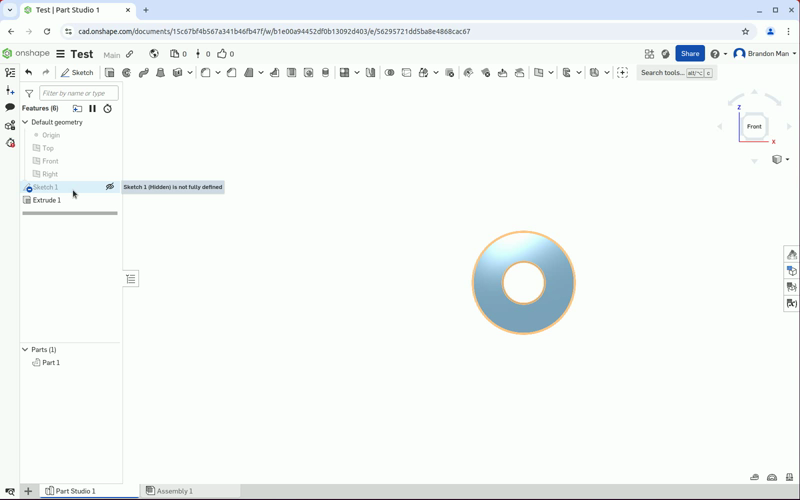
click(73, 189)
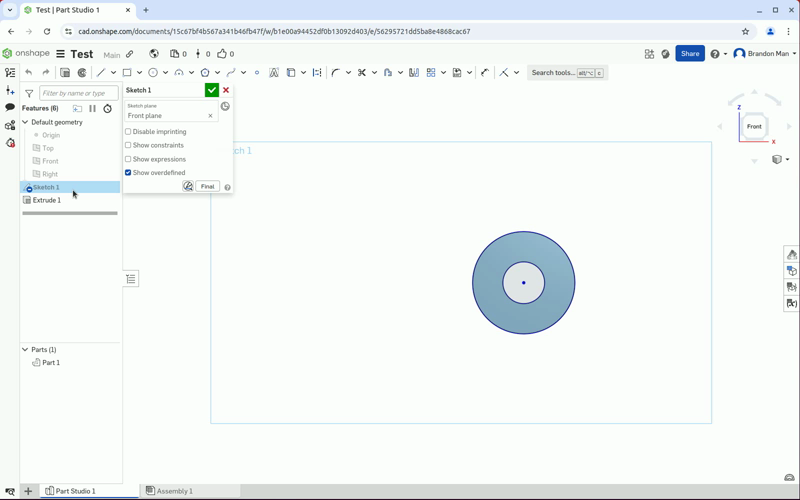
mouse_move(229, 92)
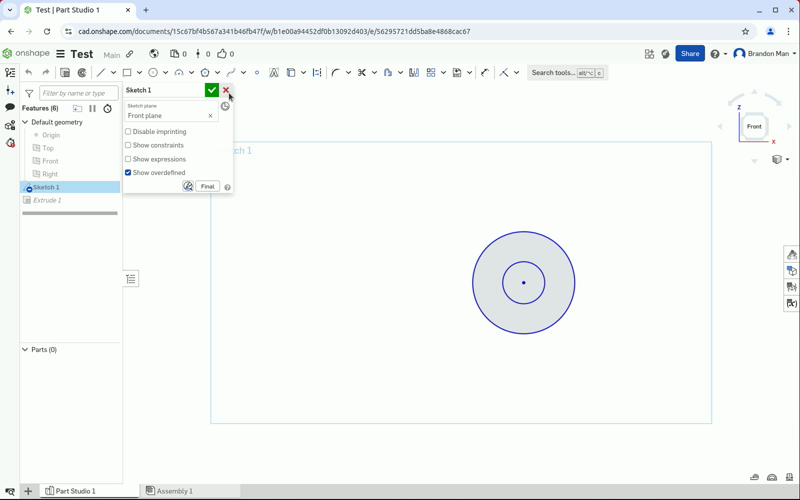
click(229, 92)
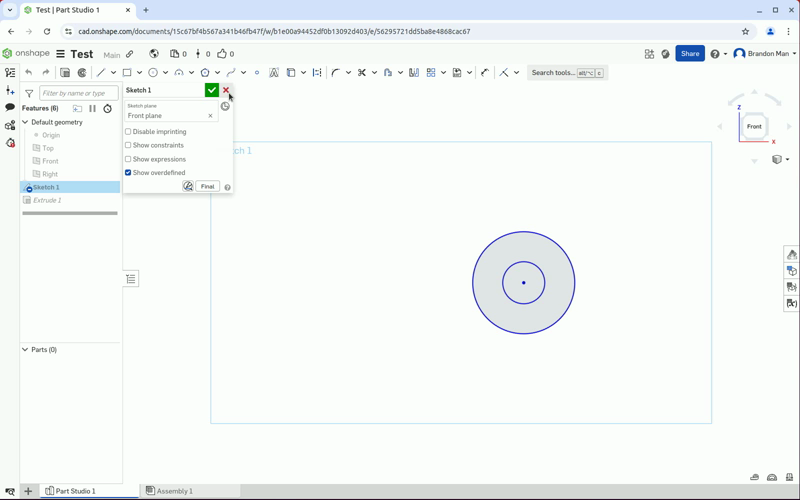
key(shift+s)
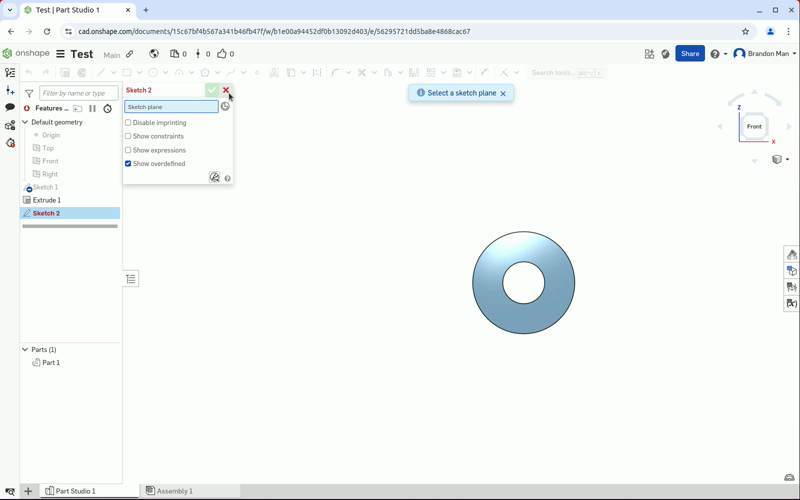
mouse_move(73, 163)
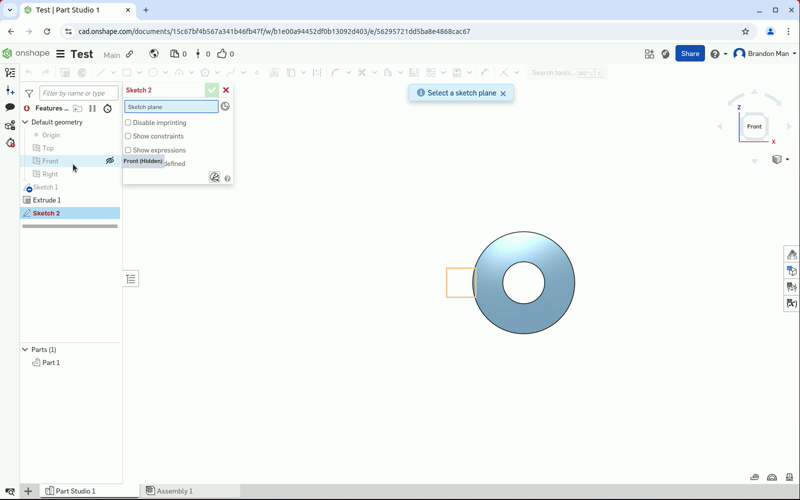
click(73, 163)
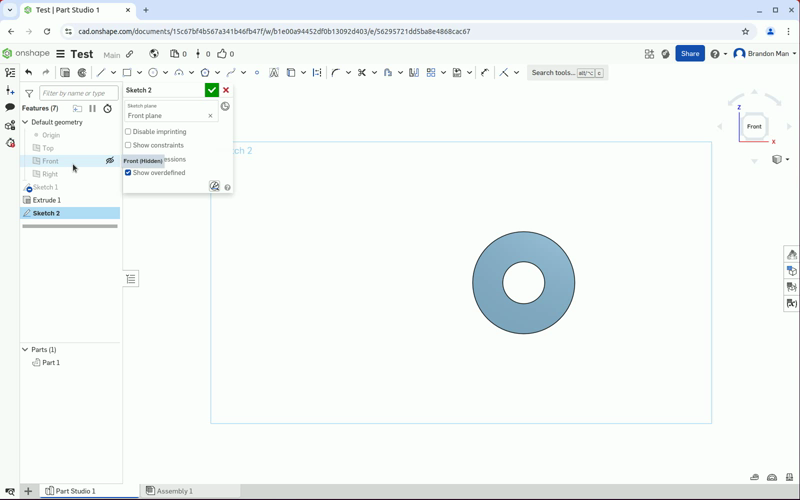
mouse_move(73, 352)
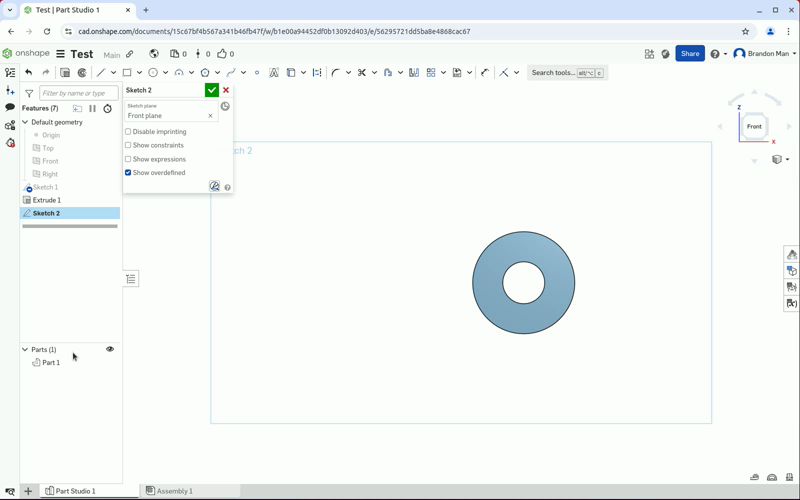
key(y)
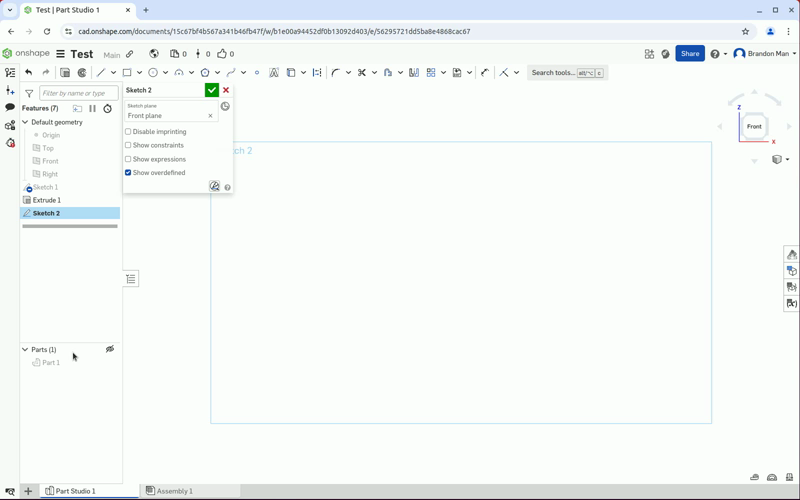
key(l)
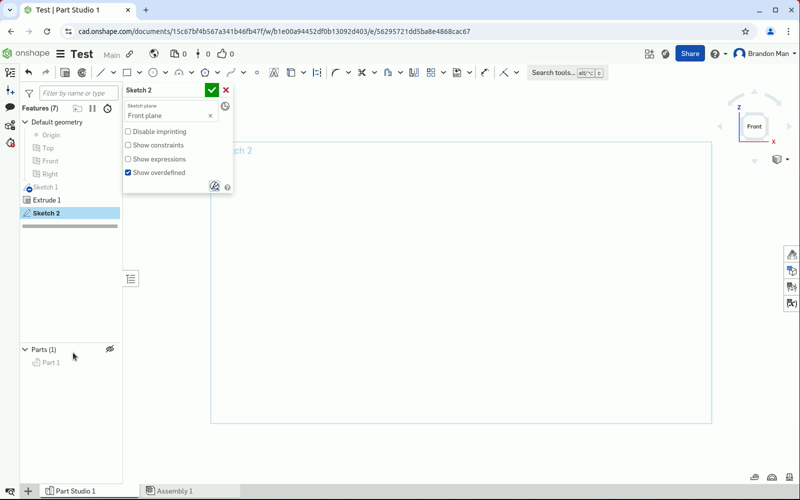
key_down(shift)
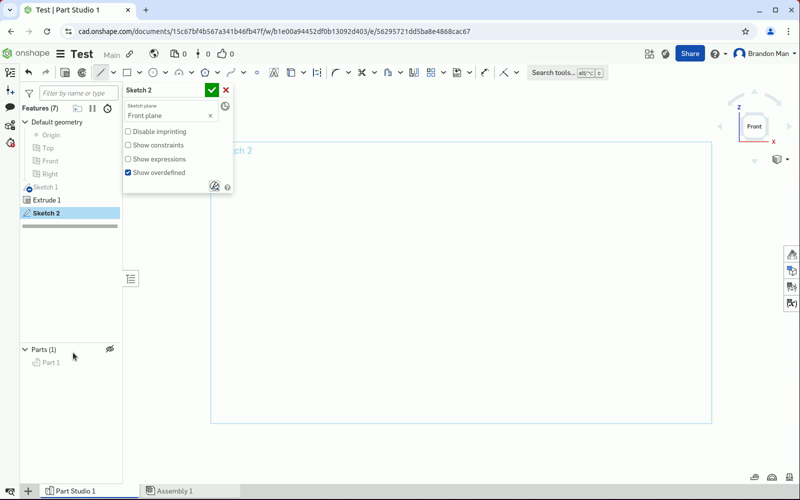
mouse_move(411, 303)
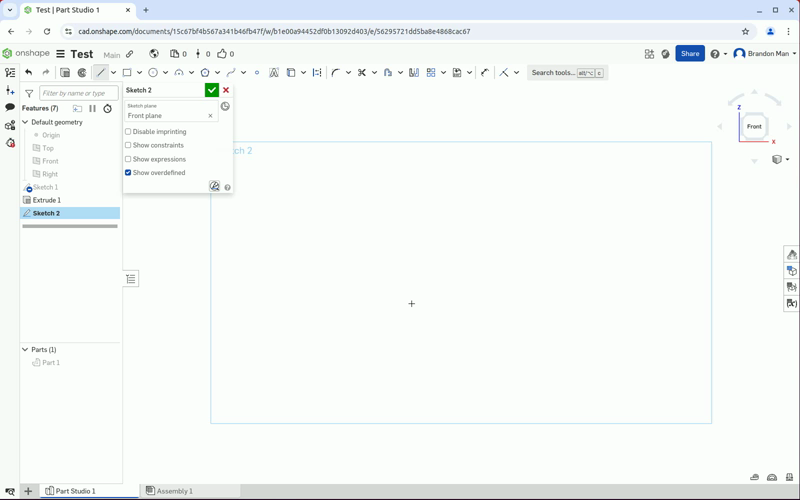
click(411, 303)
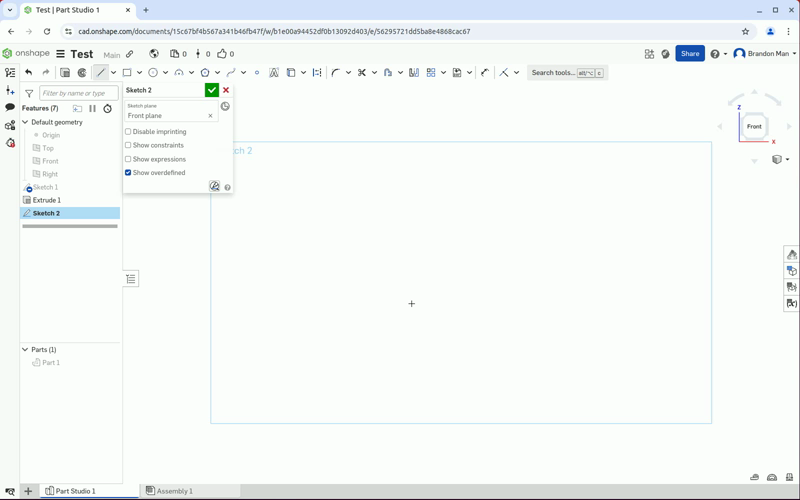
key_up(shift)
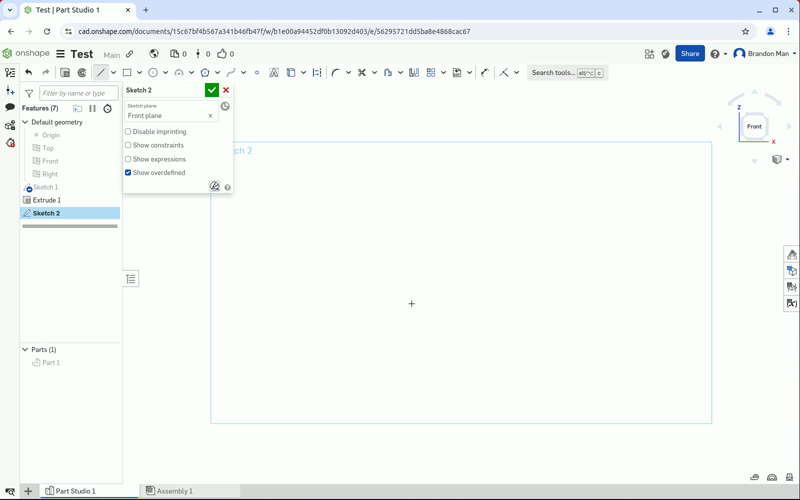
key_down(shift)
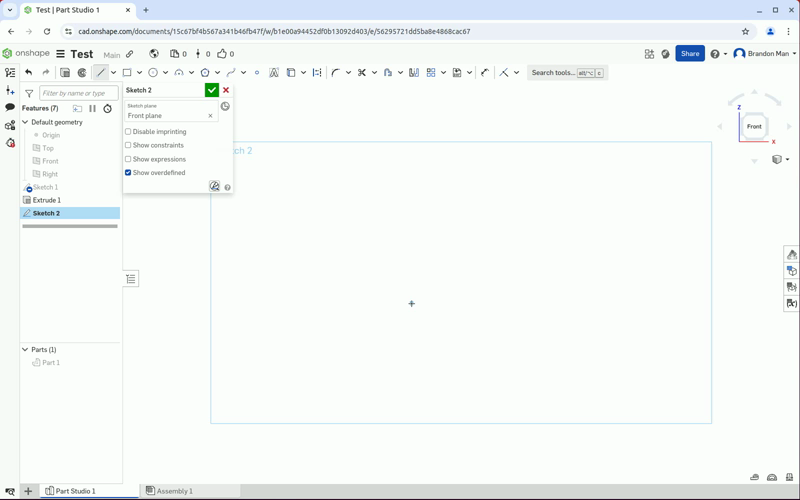
mouse_move(509, 331)
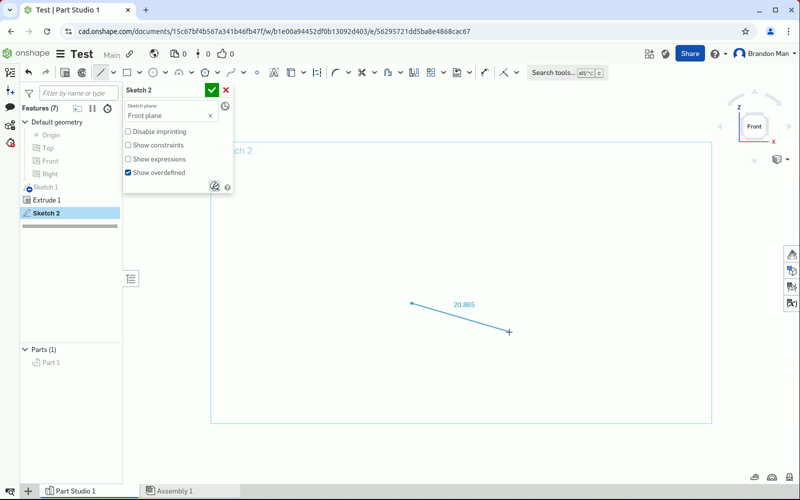
click(509, 331)
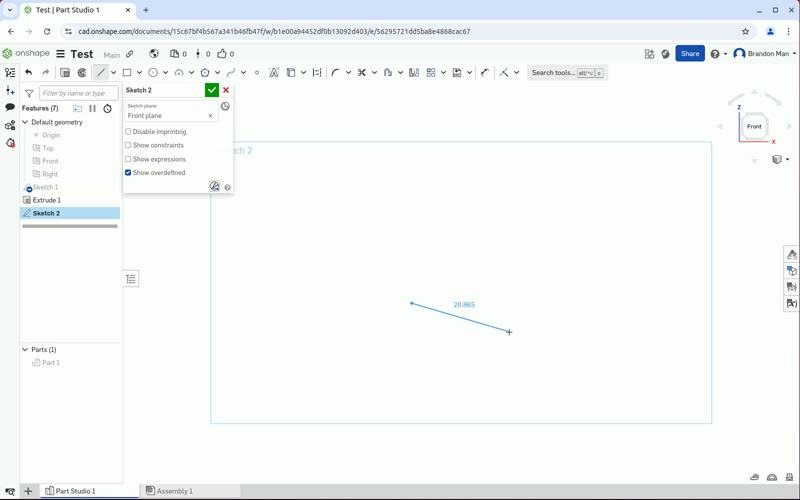
key_up(shift)
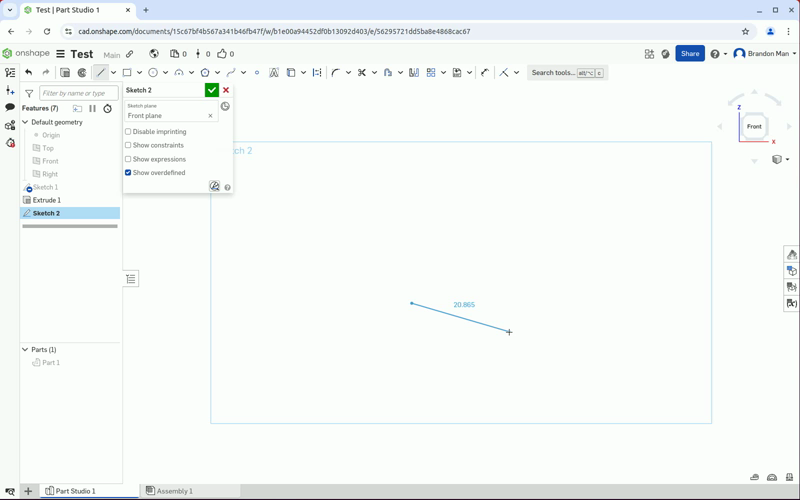
key(esc)
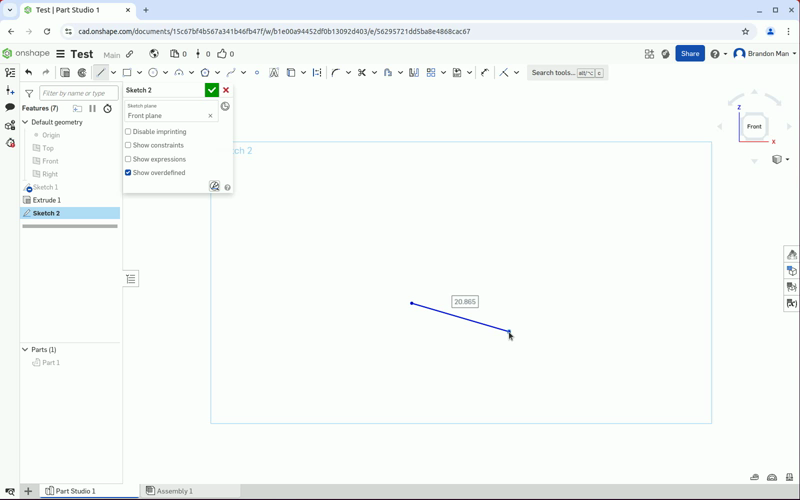
key(a)
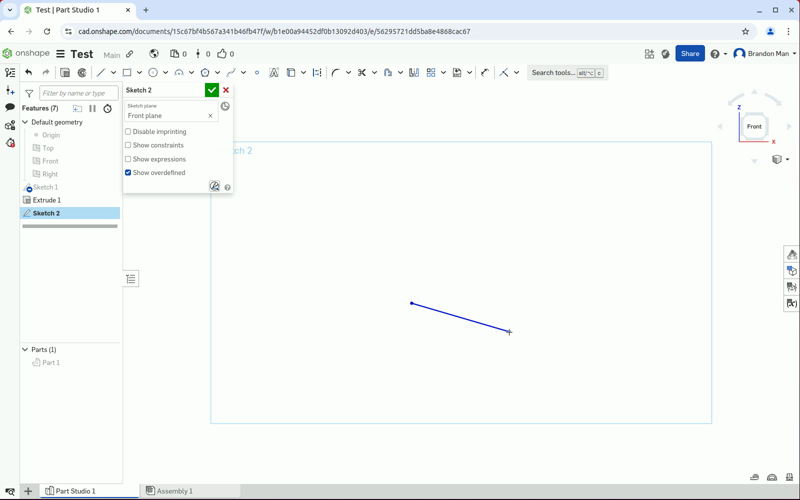
mouse_move(509, 331)
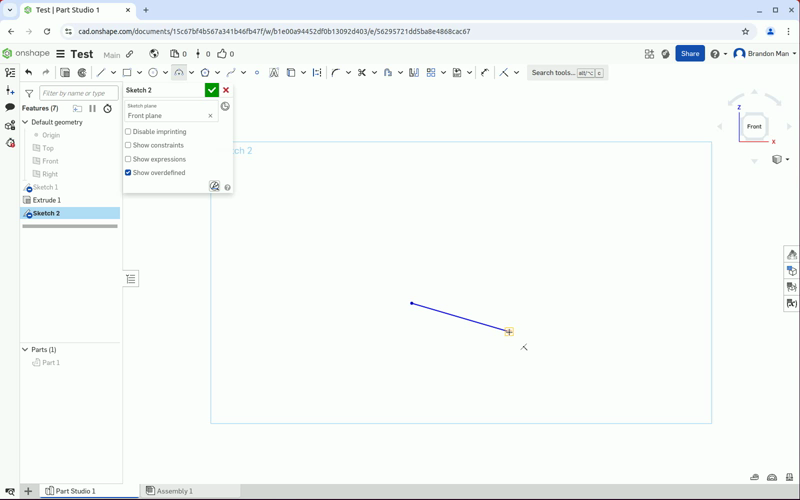
click(509, 331)
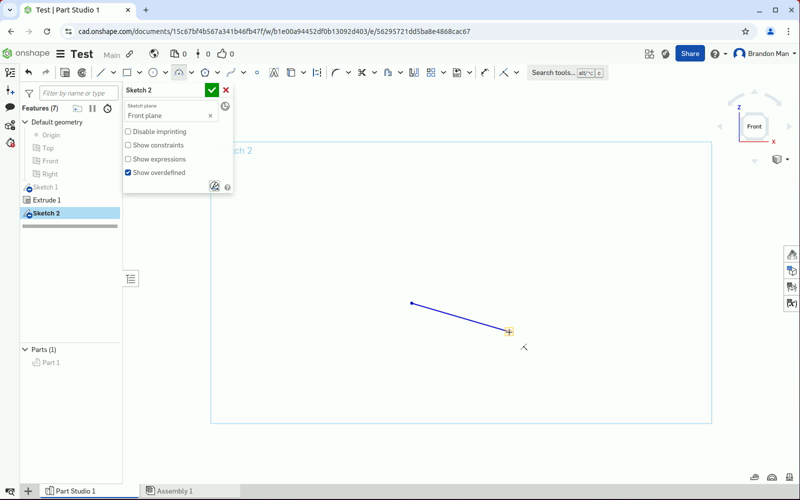
key_down(shift)
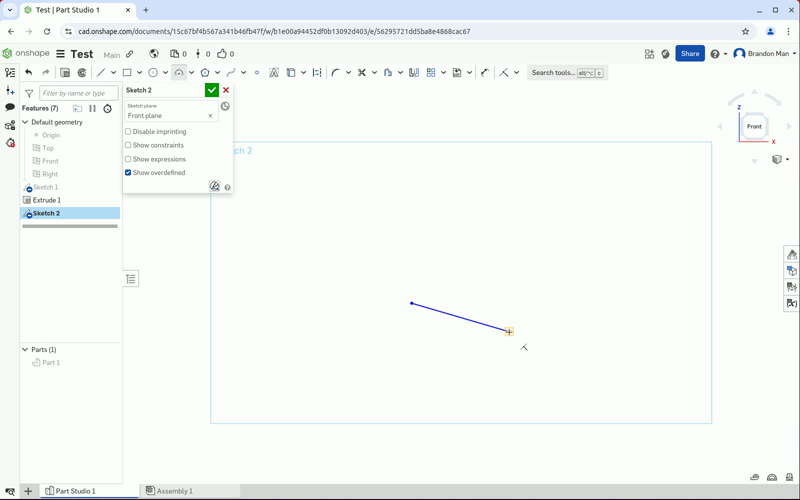
mouse_move(509, 234)
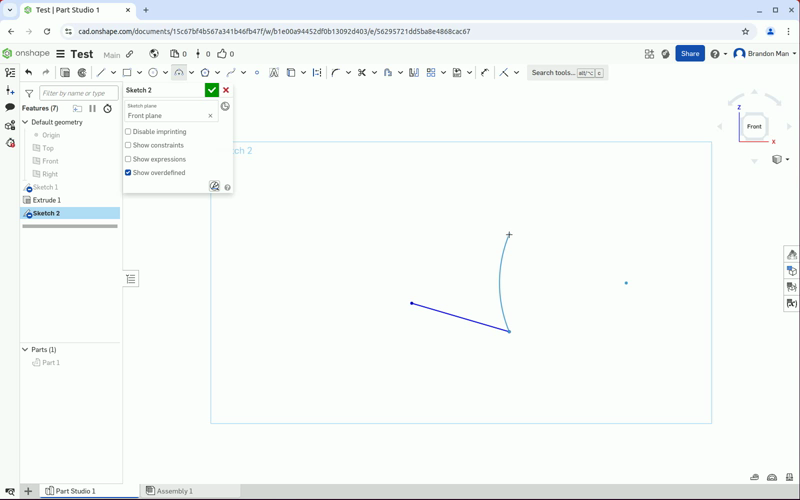
click(509, 234)
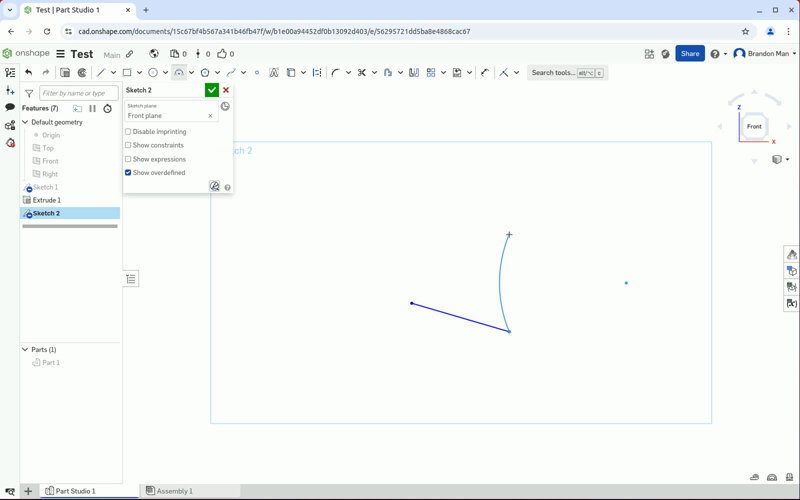
mouse_move(472, 282)
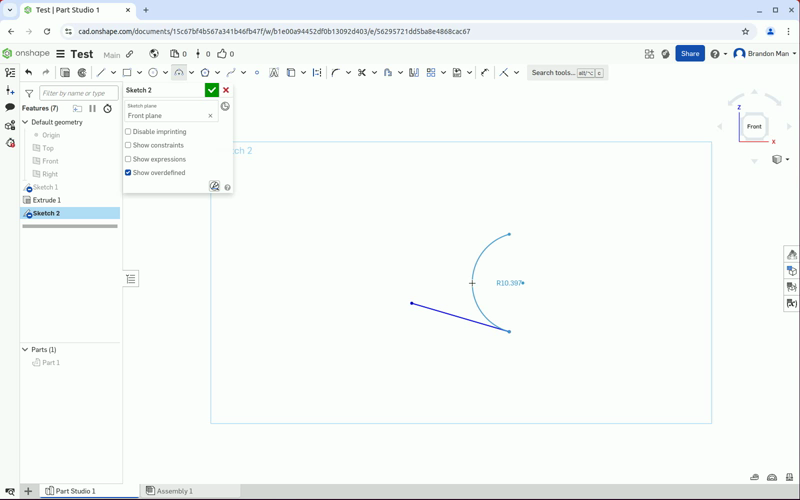
click(472, 282)
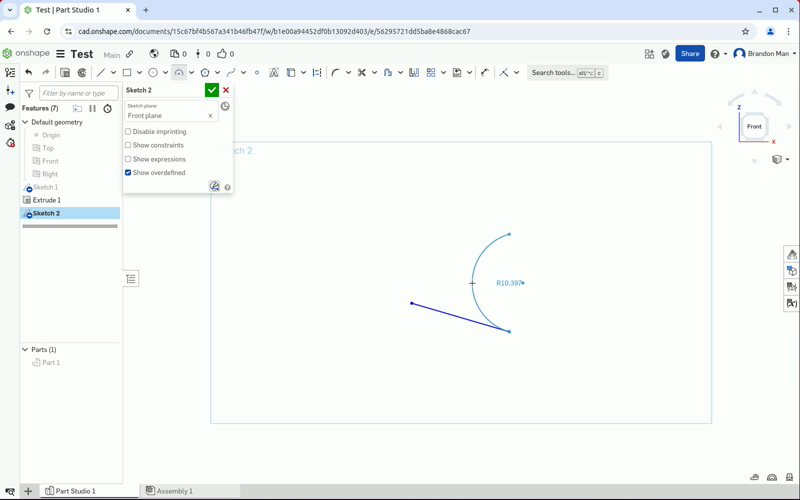
key_up(shift)
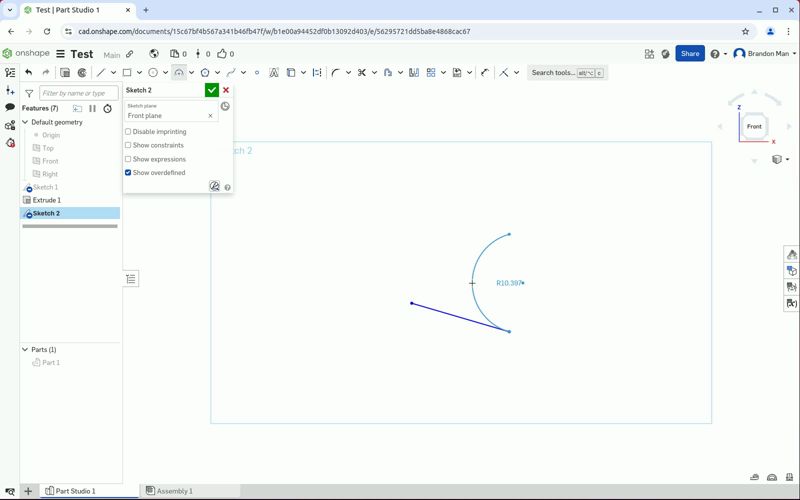
key(esc)
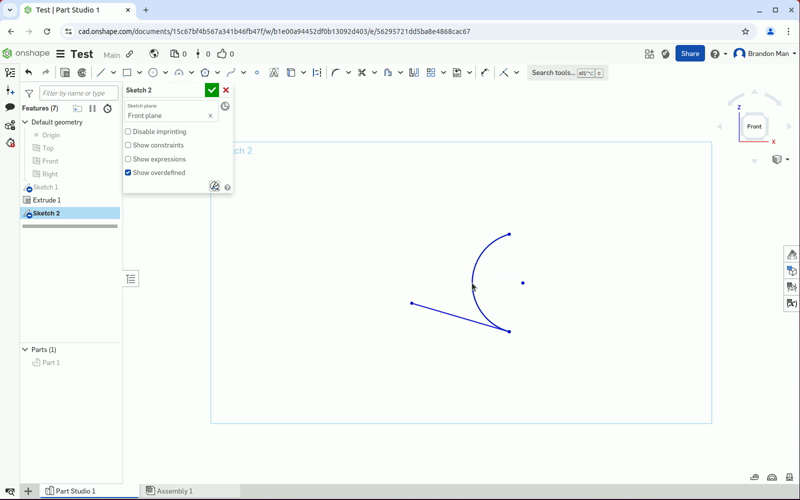
key(l)
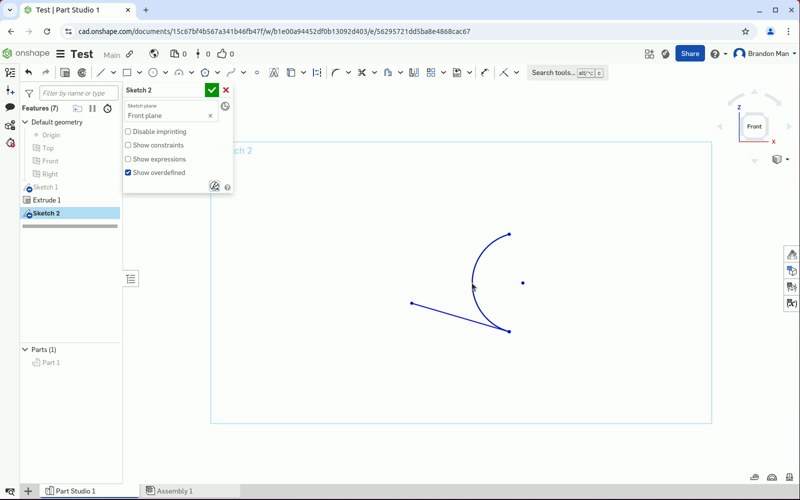
mouse_move(509, 234)
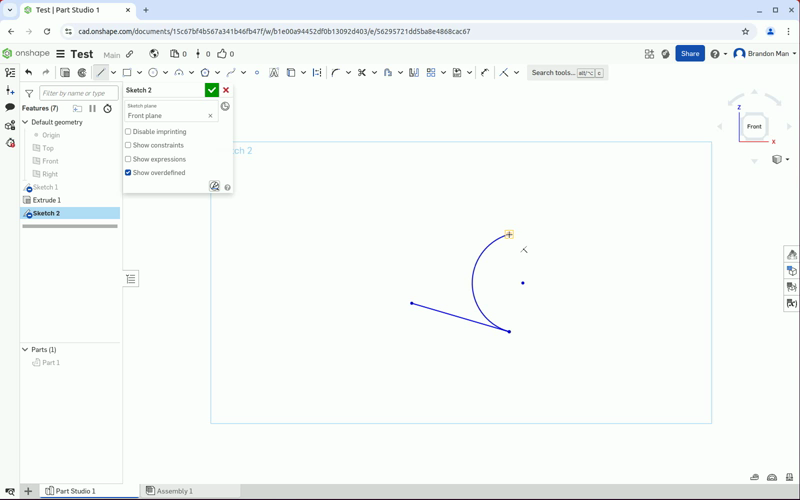
click(509, 234)
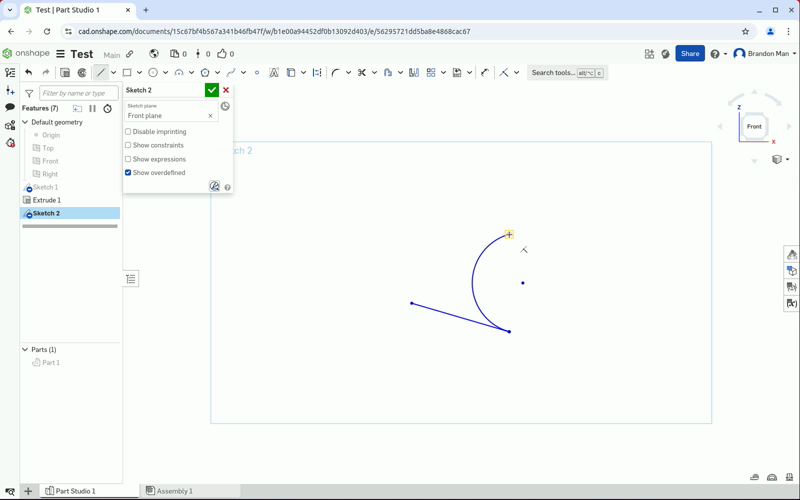
key_down(shift)
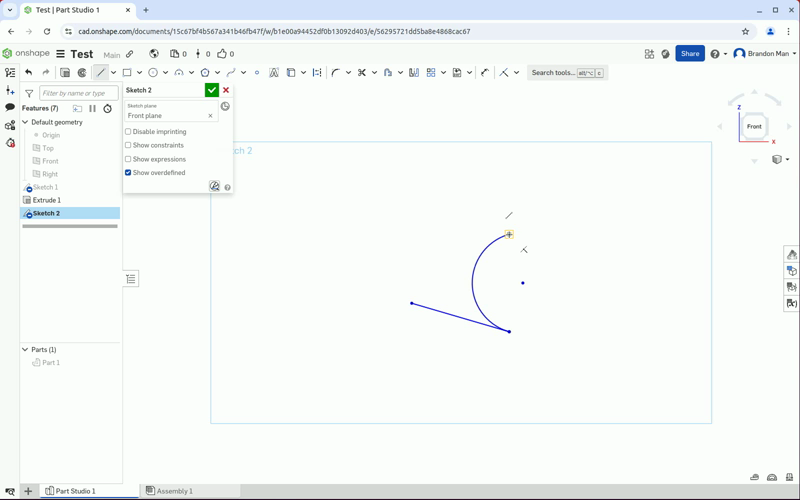
mouse_move(411, 261)
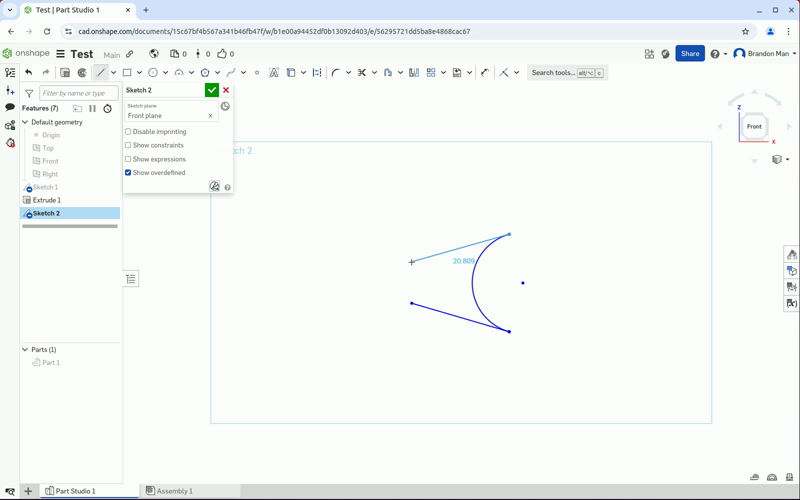
click(411, 261)
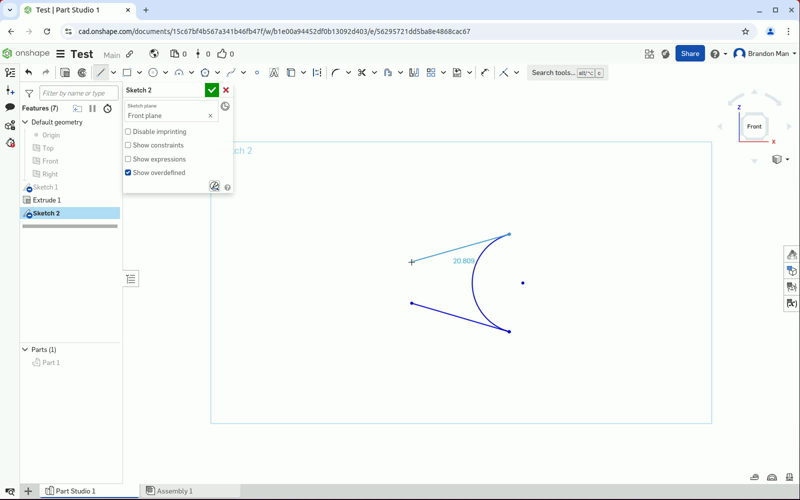
key_up(shift)
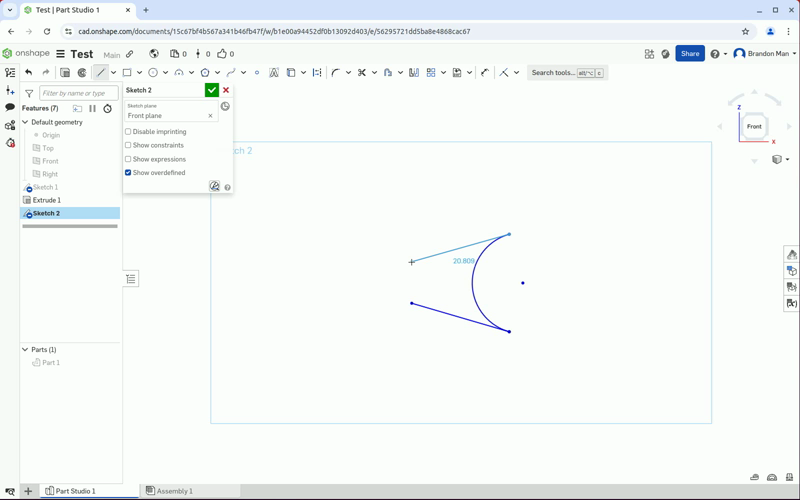
key(esc)
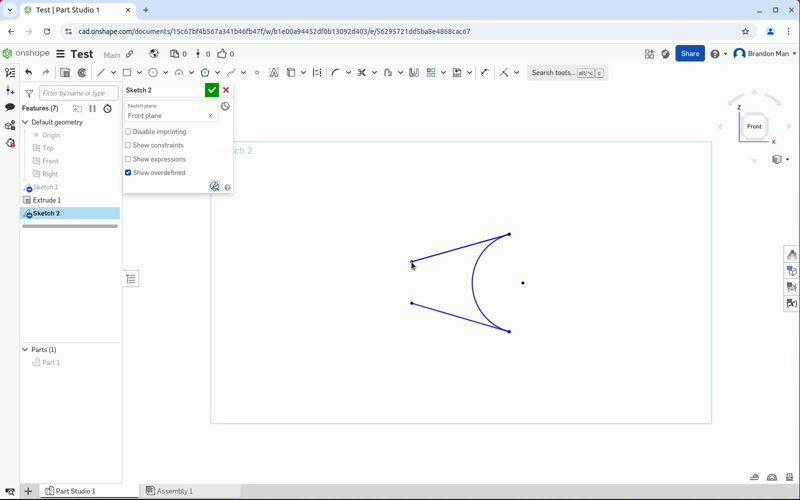
key(a)
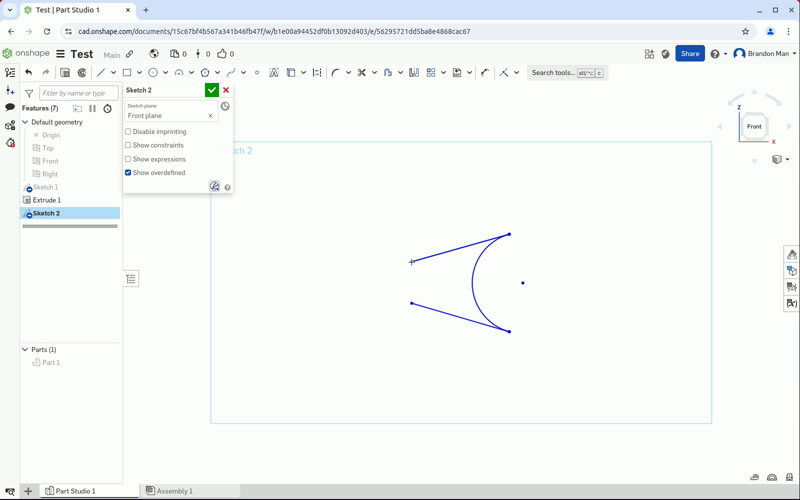
mouse_move(411, 261)
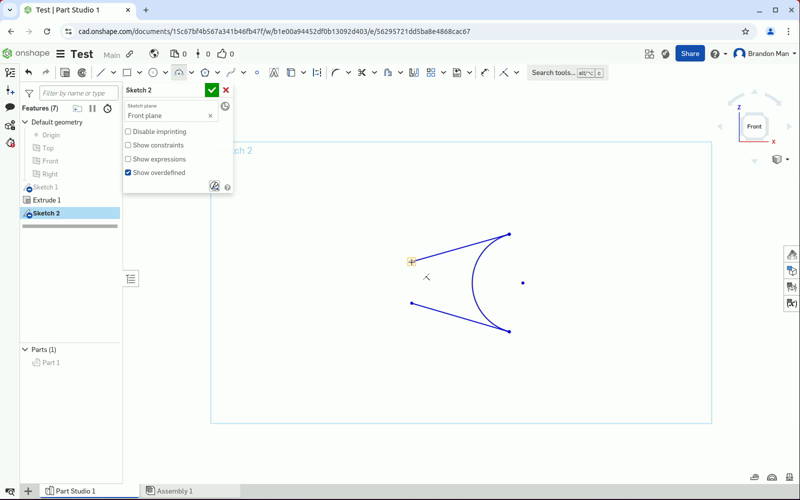
click(411, 261)
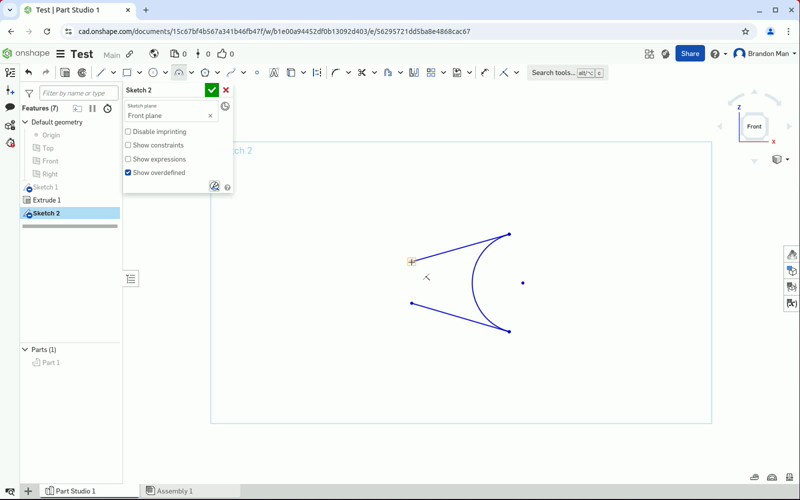
mouse_move(411, 303)
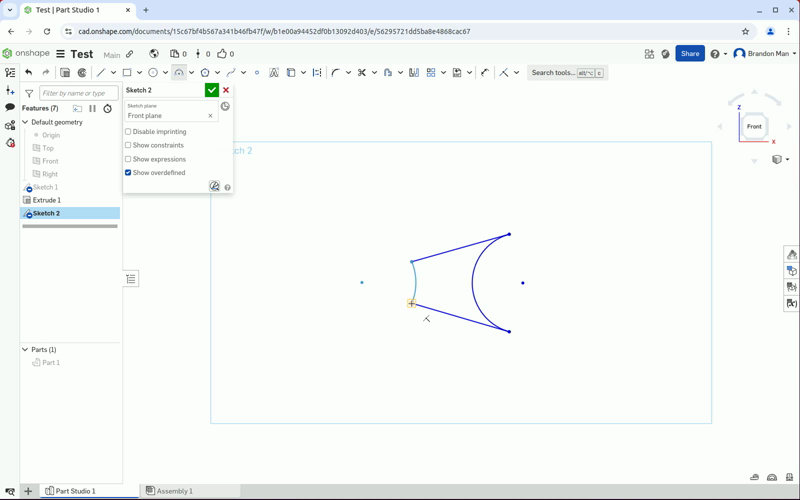
click(411, 303)
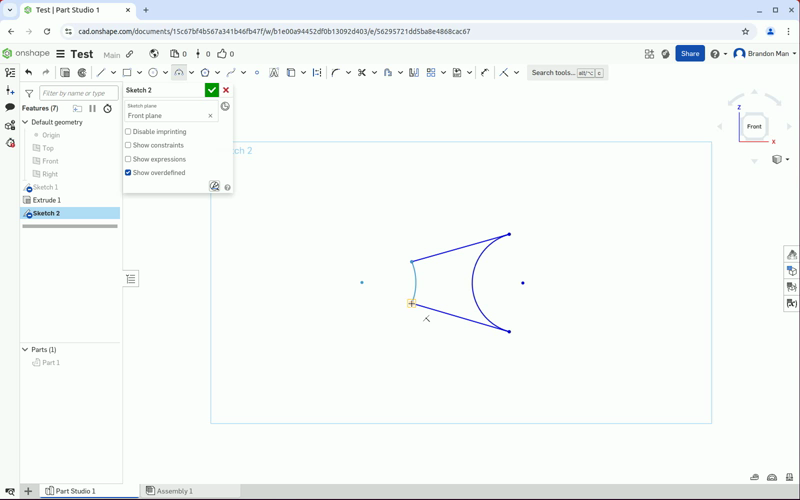
key_down(shift)
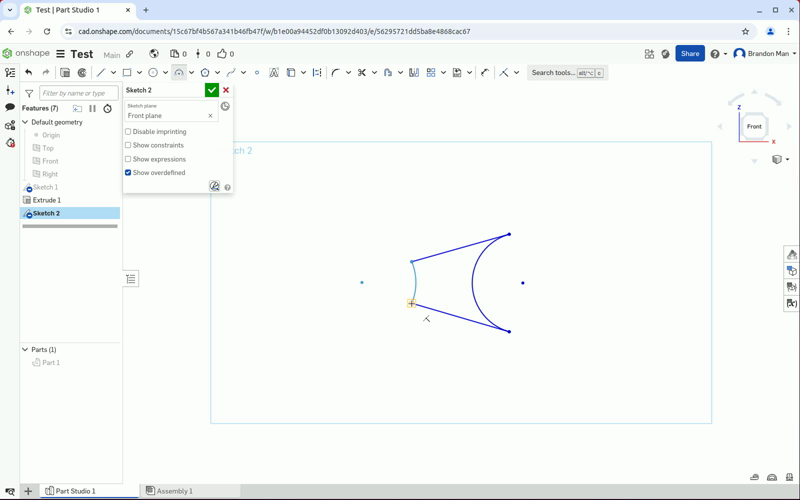
mouse_move(421, 282)
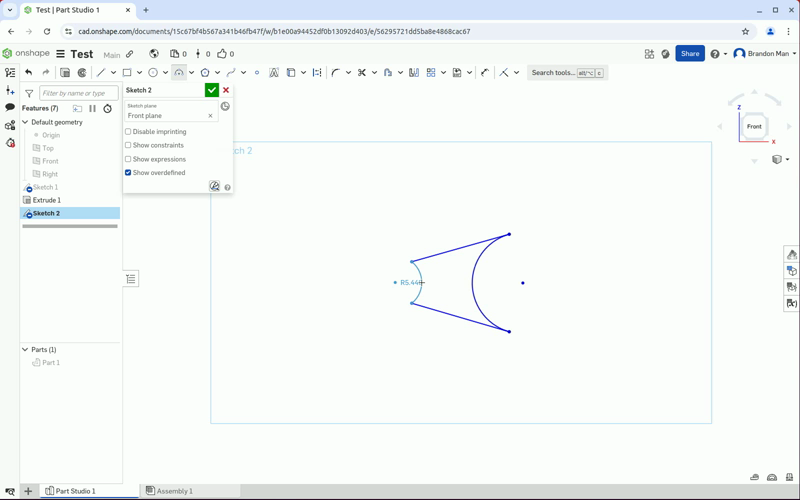
click(421, 282)
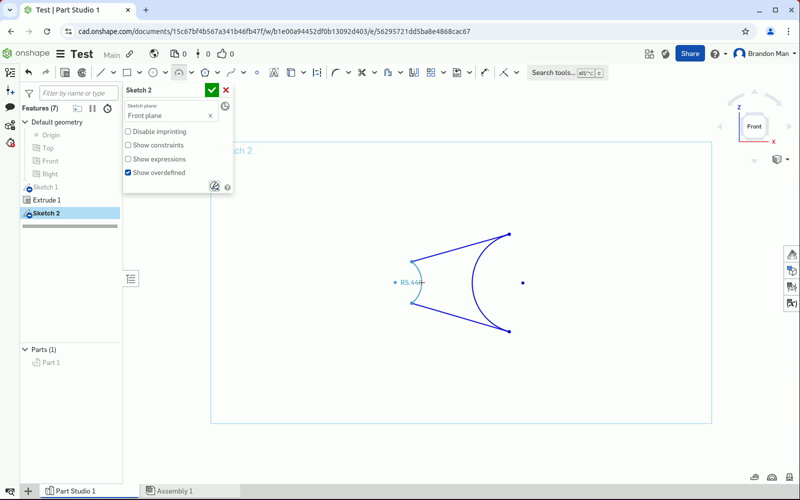
key_up(shift)
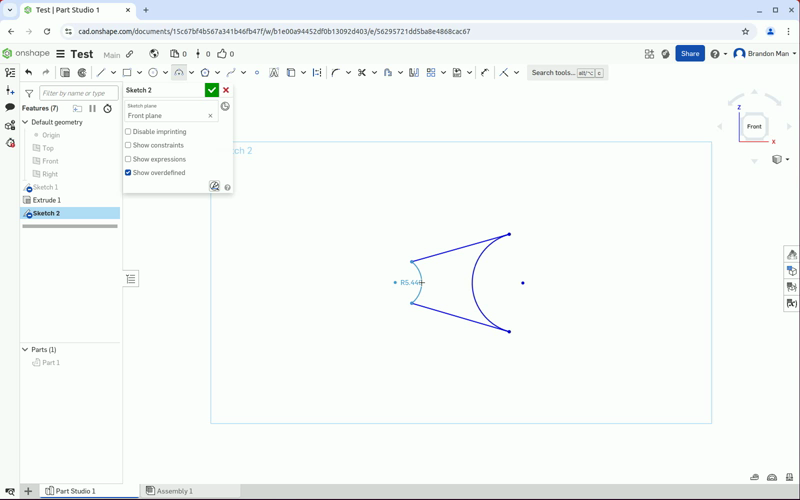
key(esc)
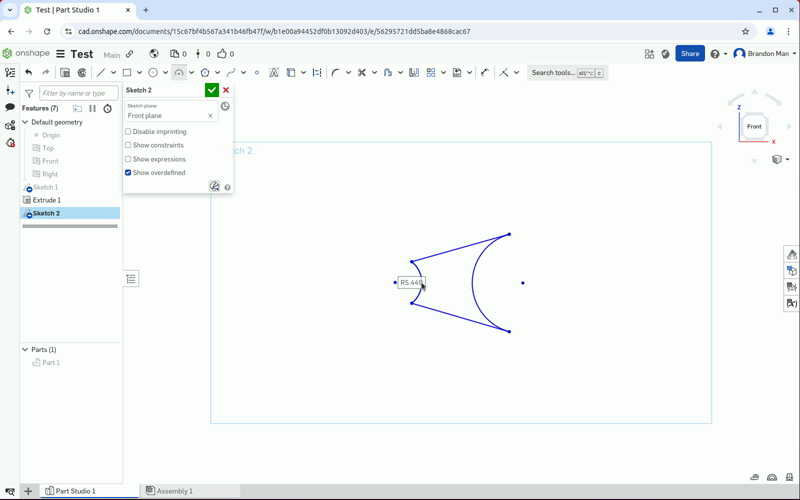
mouse_move(485, 244)
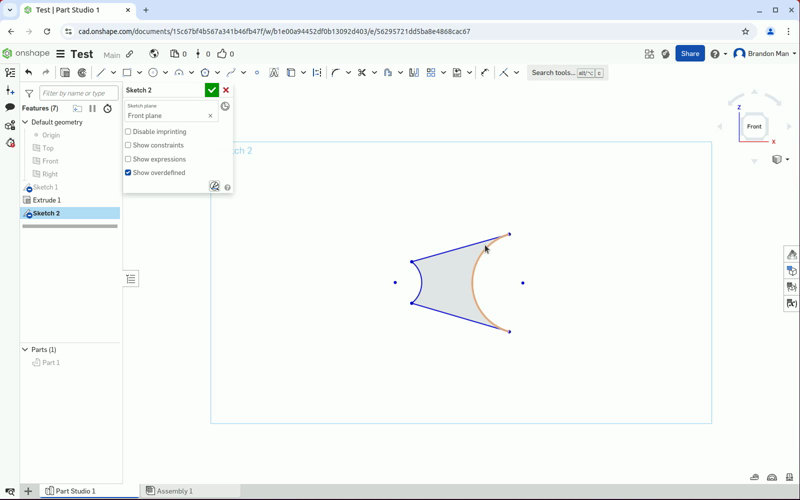
click(485, 244)
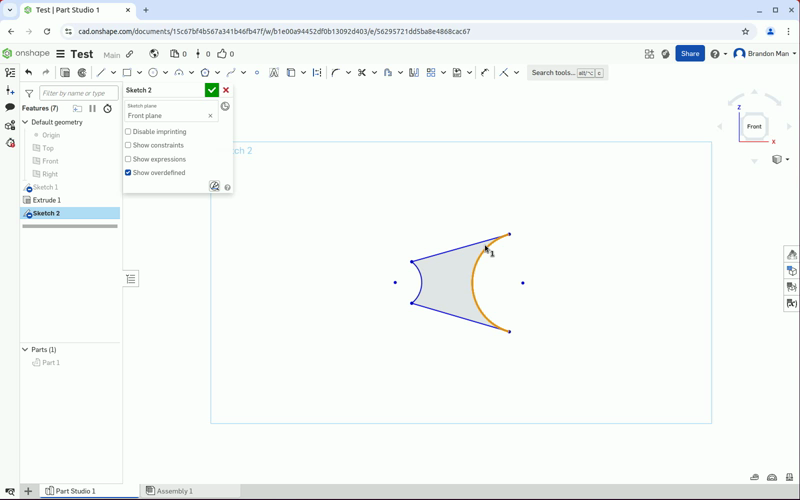
mouse_move(73, 352)
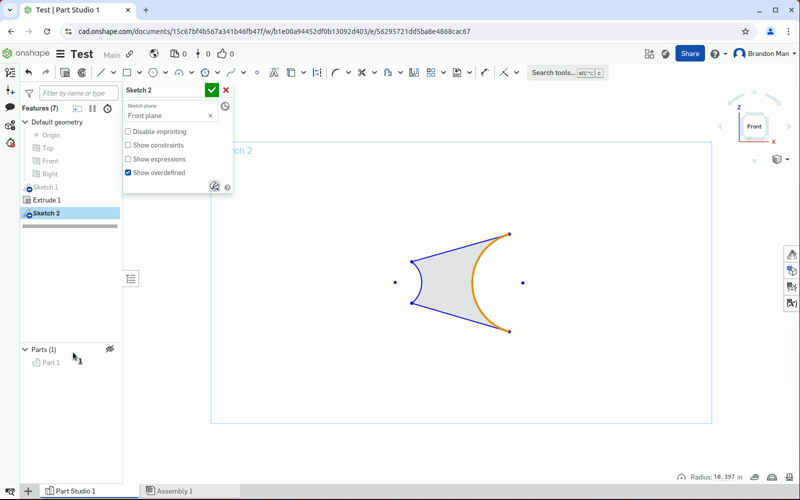
key(shift+y)
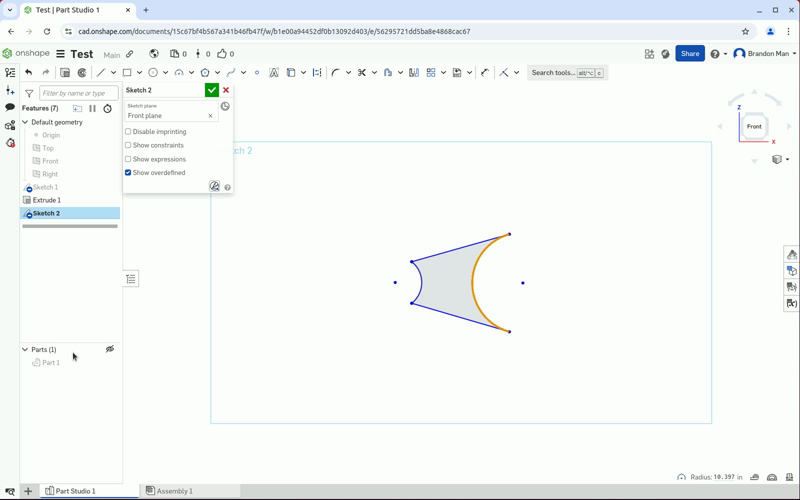
key(shift+e)
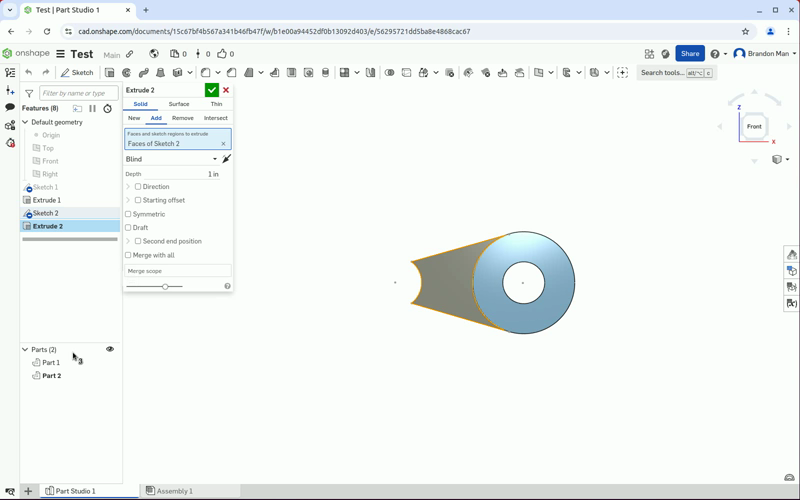
mouse_move(143, 106)
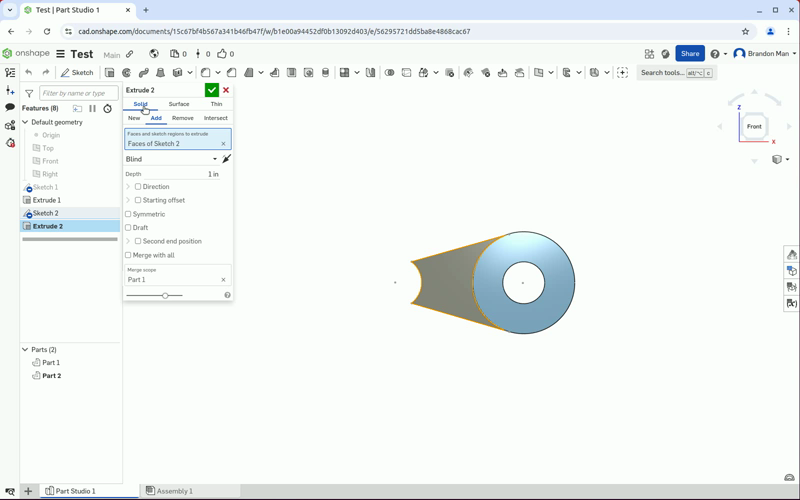
click(143, 106)
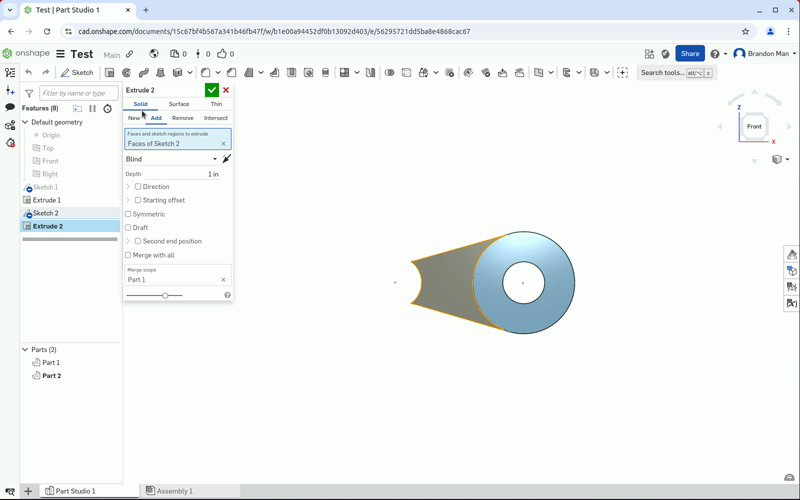
mouse_move(137, 120)
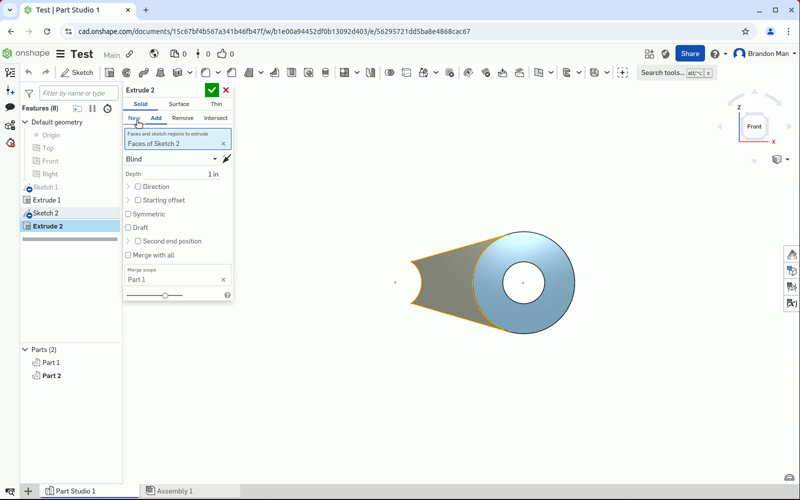
click(137, 120)
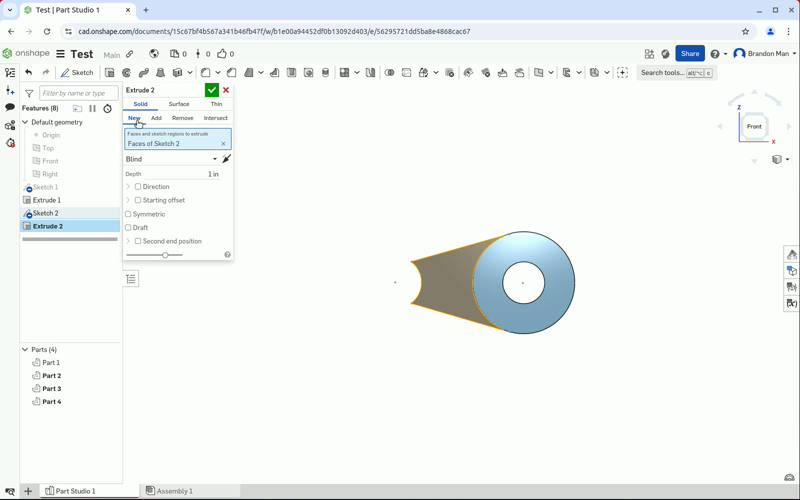
key(tab, 4)
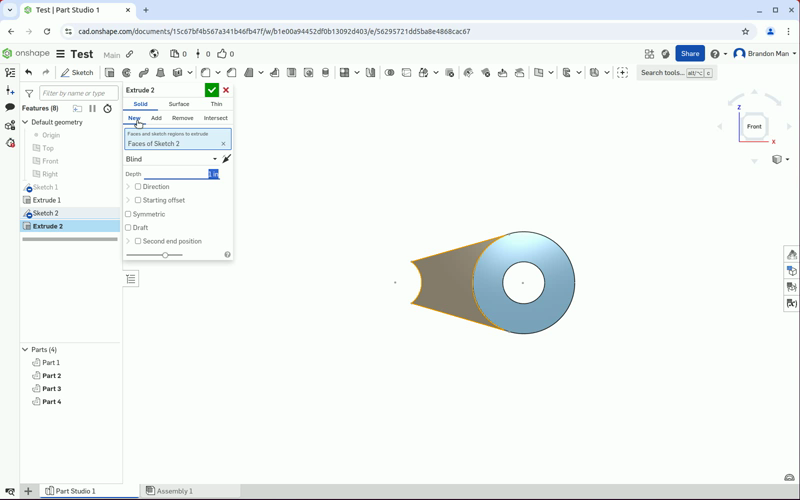
text(10.351)
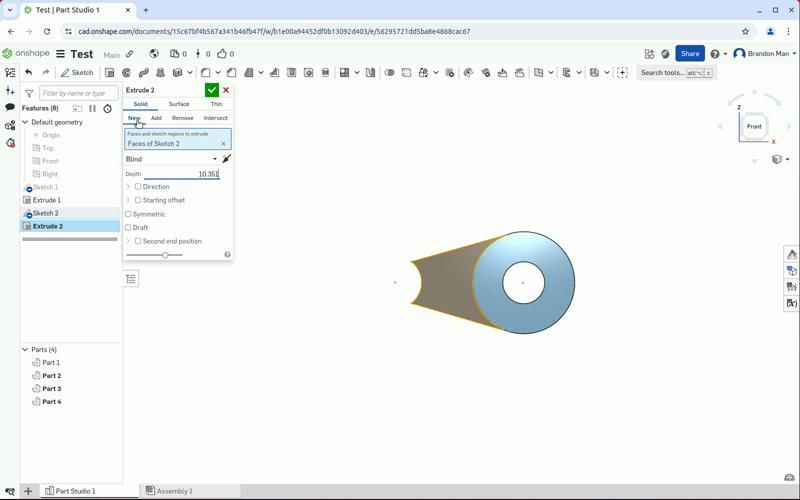
key(enter)
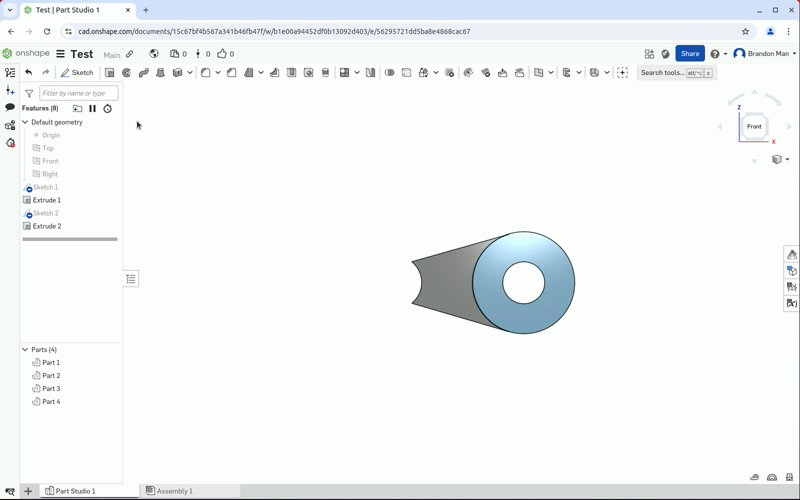
key(shift+h)
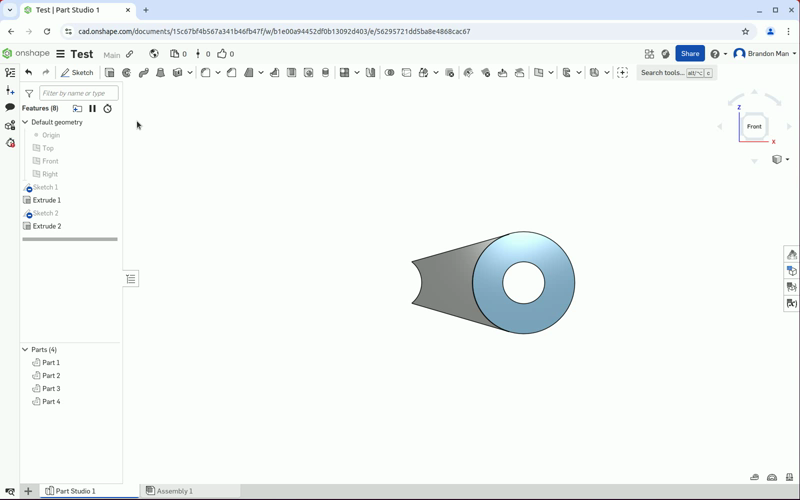
key(shift+h)
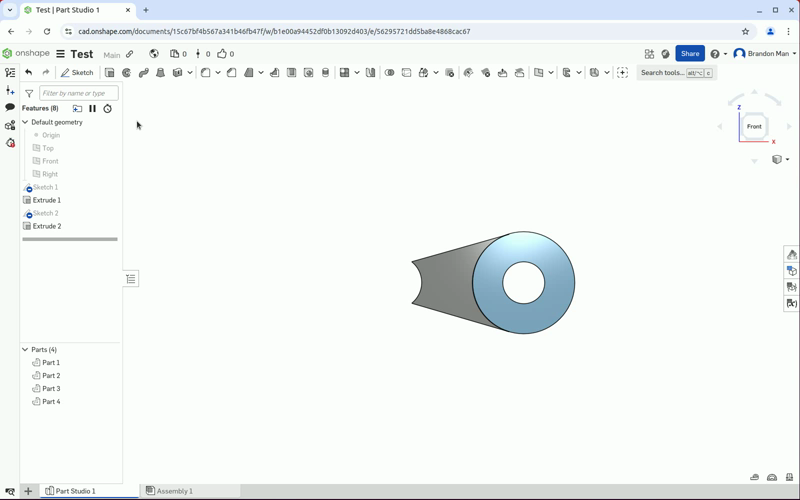
mouse_move(73, 189)
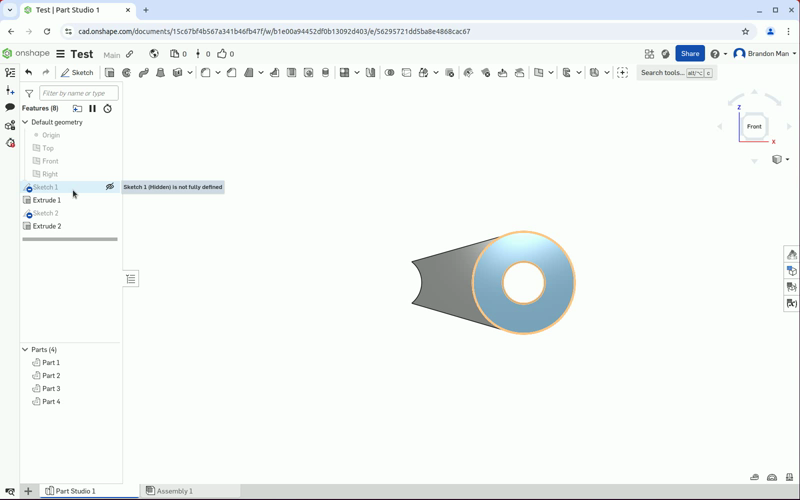
click(73, 189)
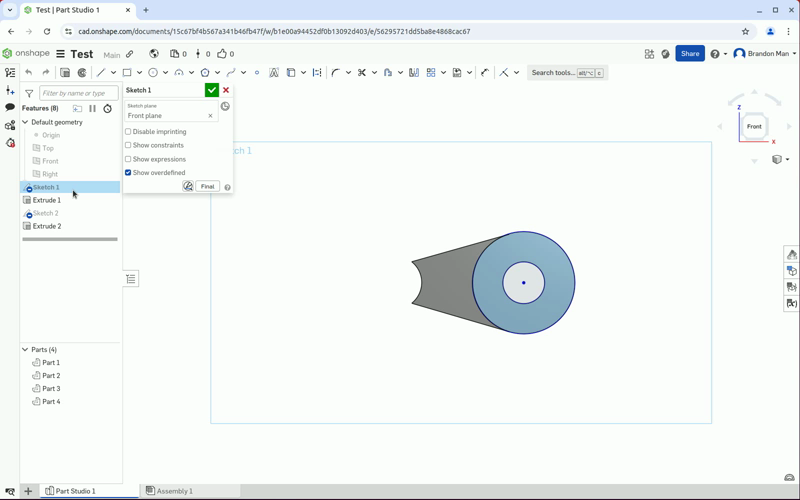
mouse_move(229, 92)
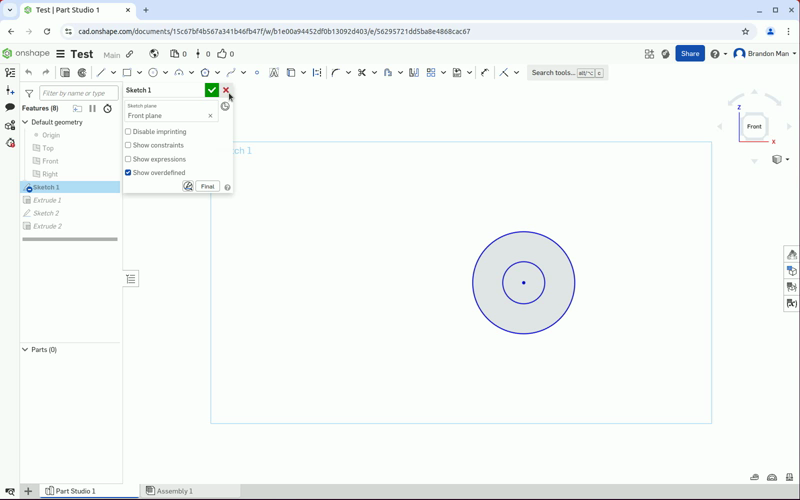
click(229, 92)
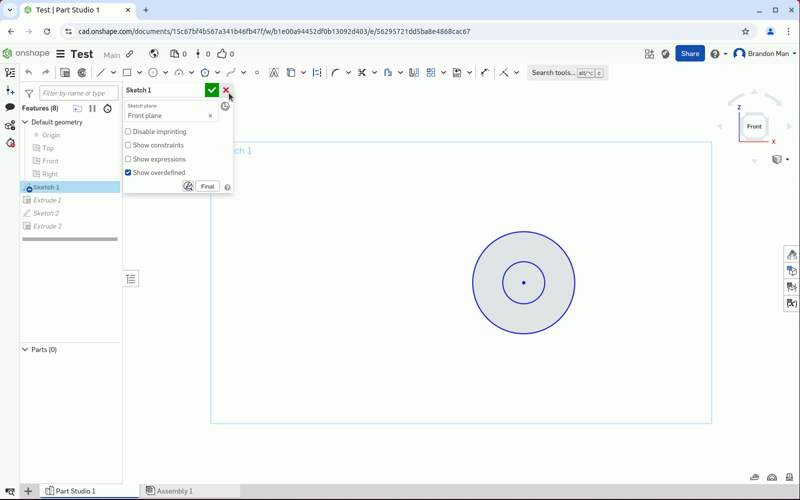
key(shift+s)
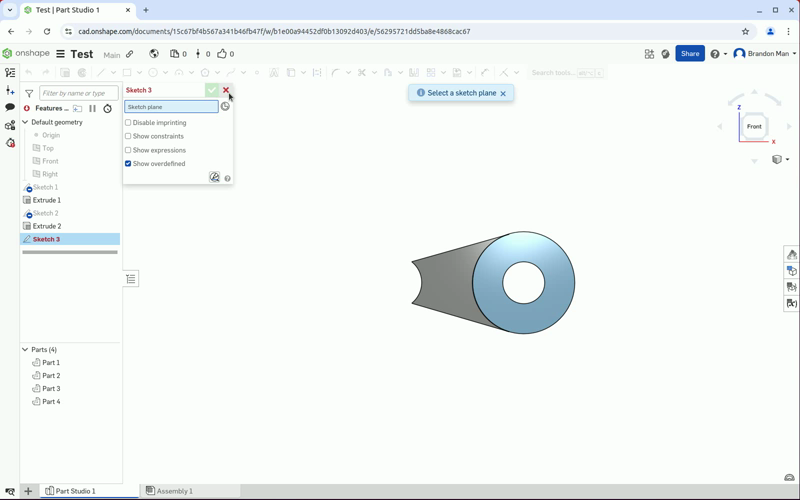
mouse_move(73, 163)
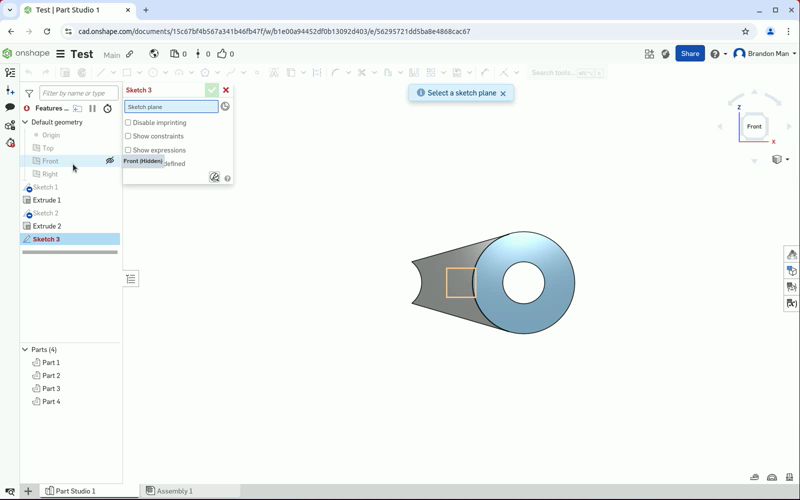
click(73, 163)
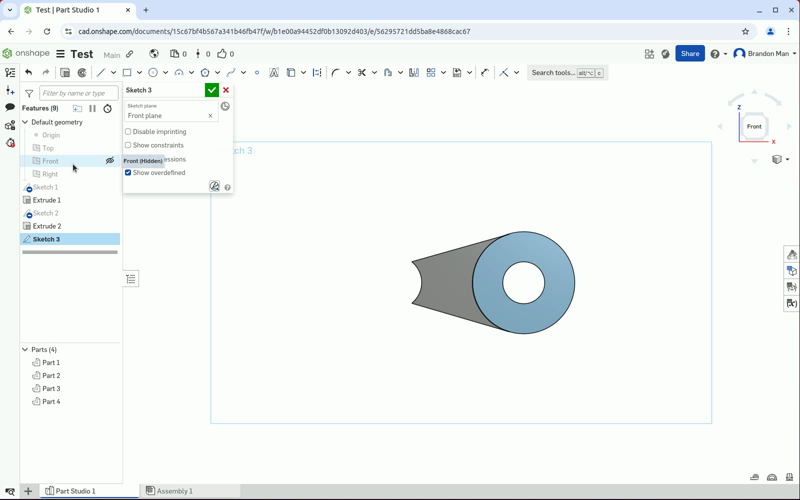
mouse_move(73, 352)
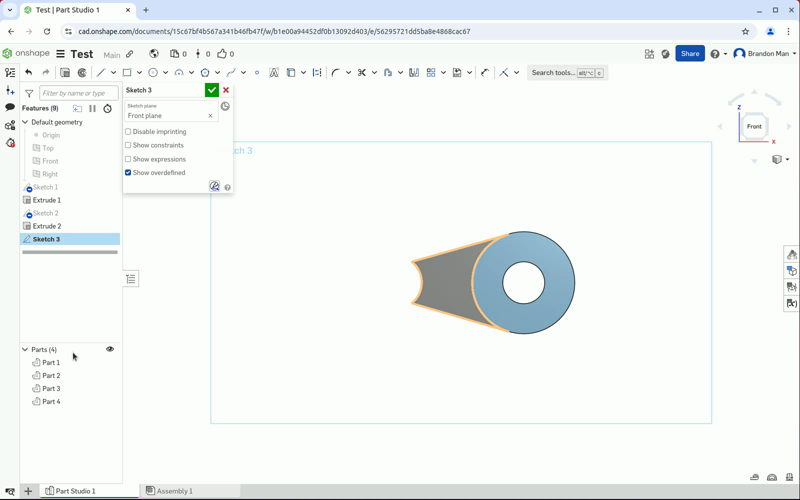
key(y)
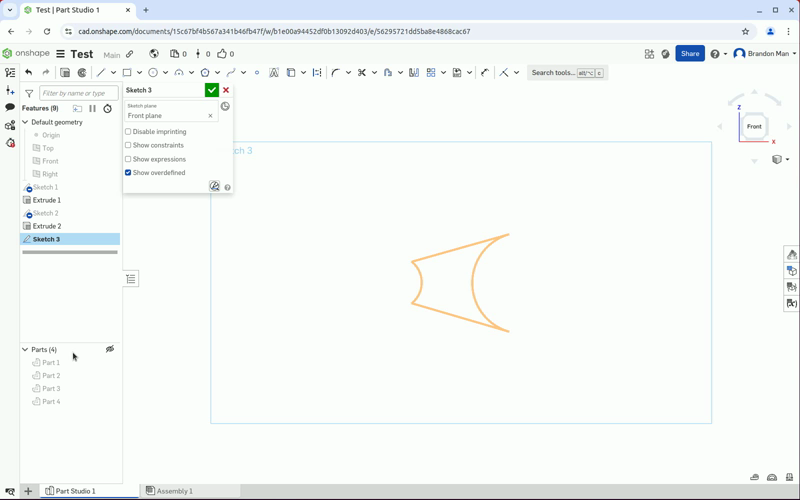
key(c)
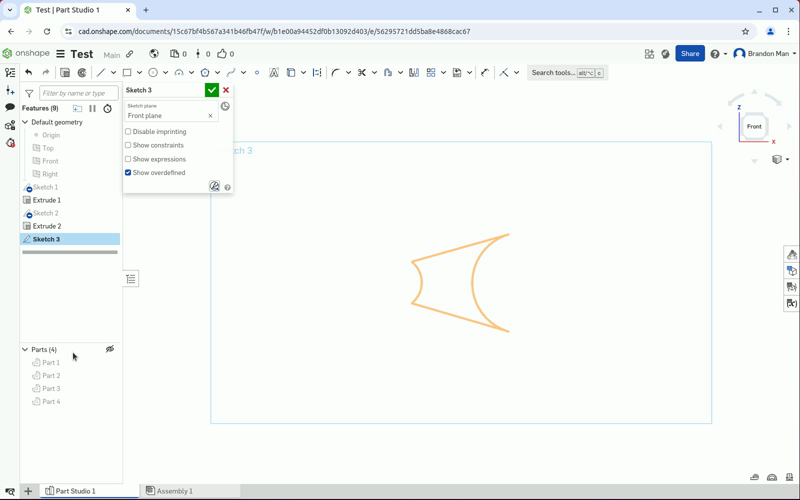
key_down(shift)
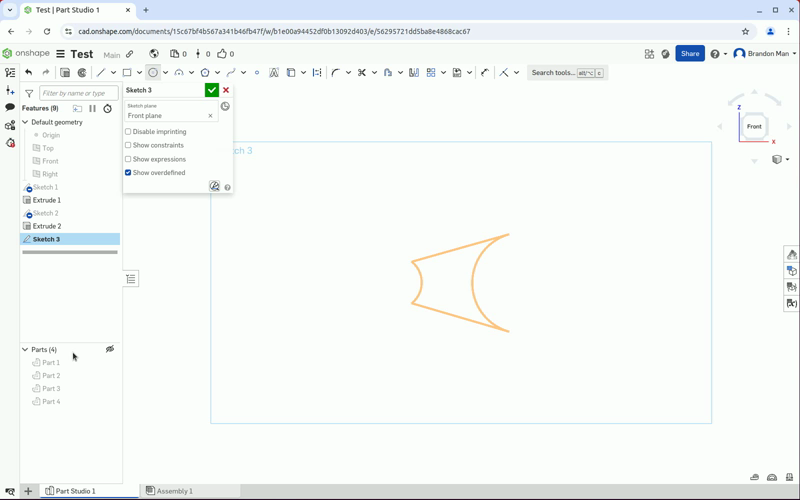
mouse_move(396, 282)
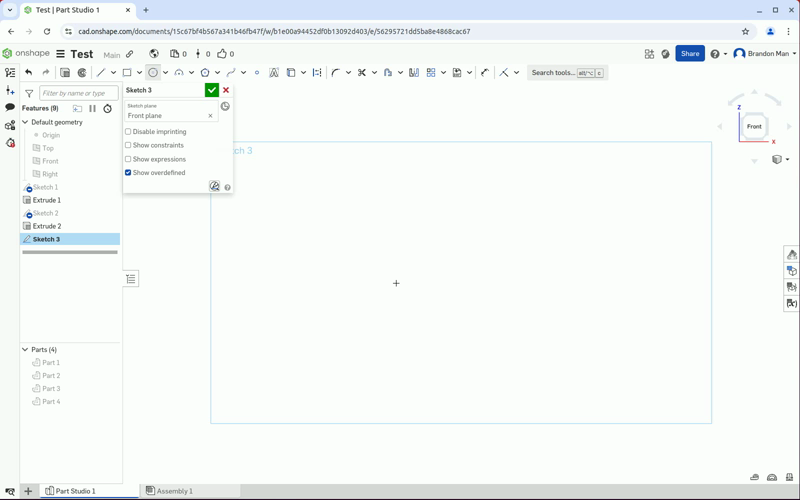
click(396, 282)
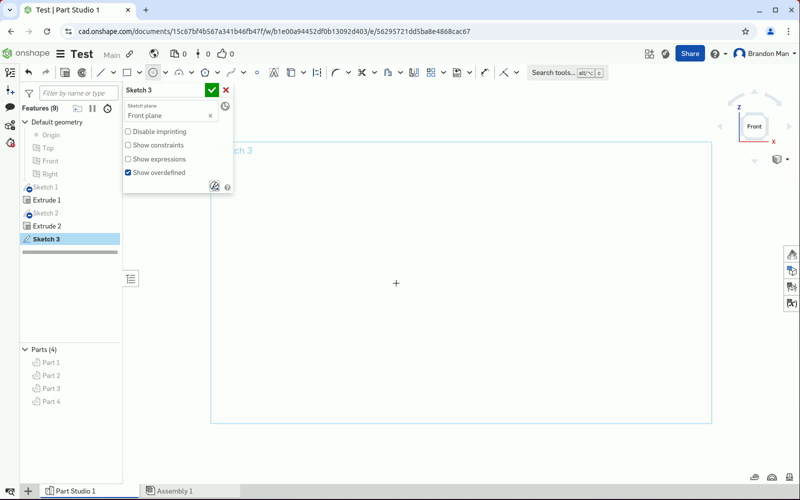
key_up(shift)
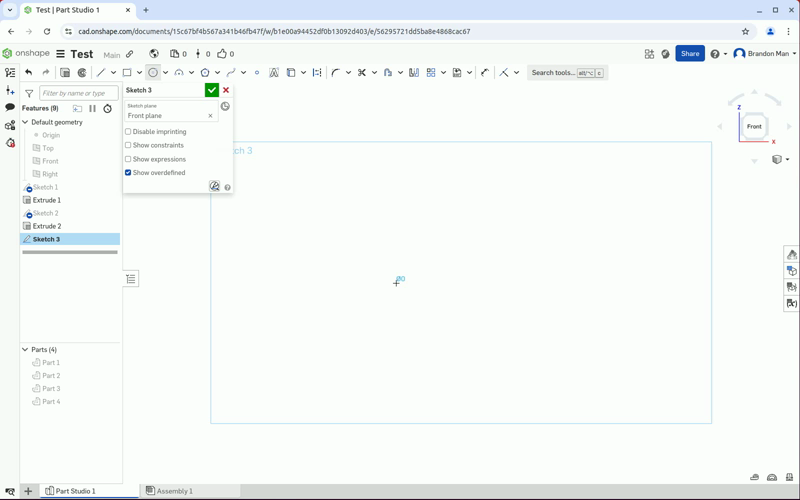
mouse_move(422, 282)
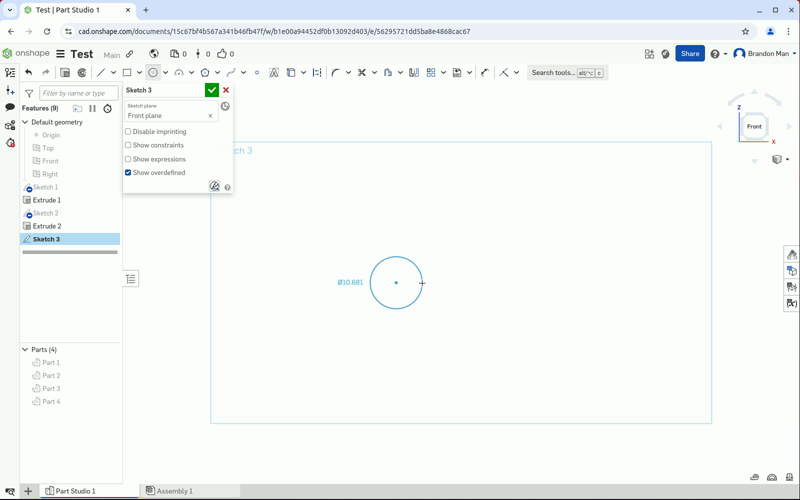
click(422, 282)
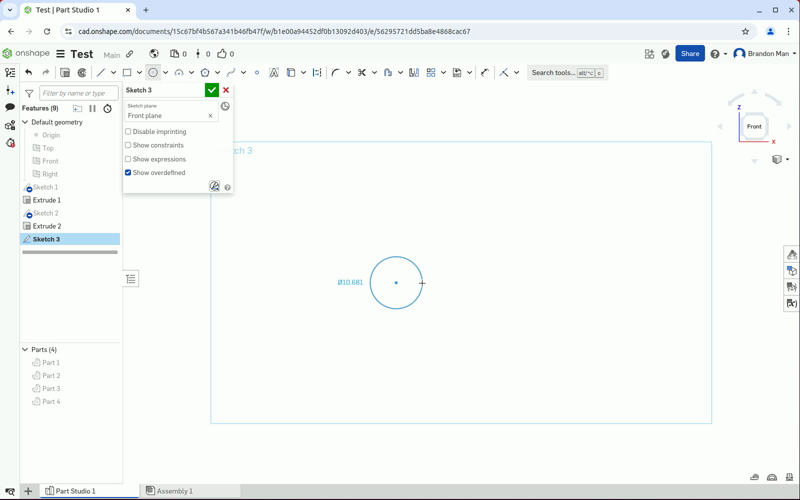
key(esc)
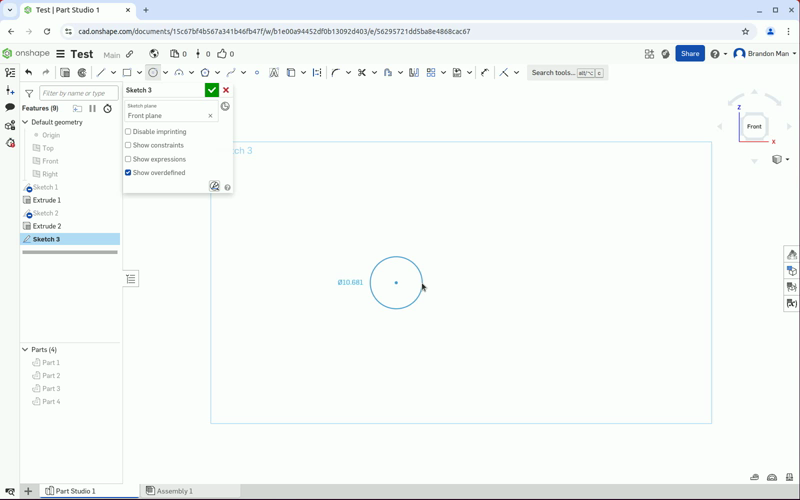
key(c)
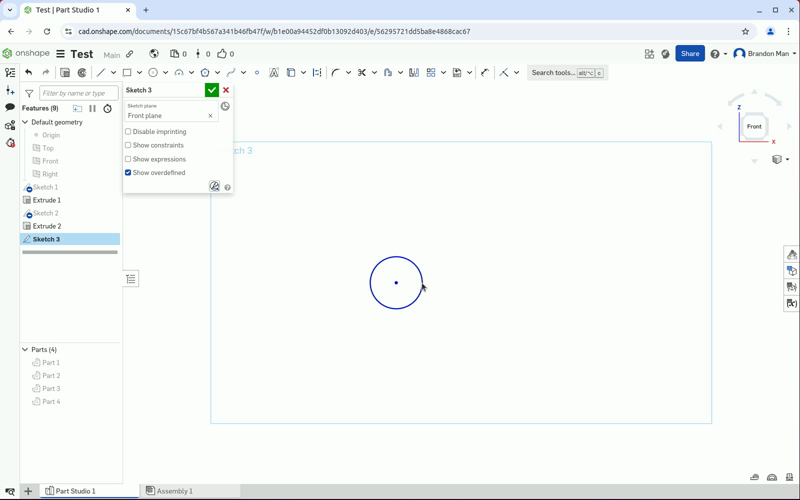
key_down(shift)
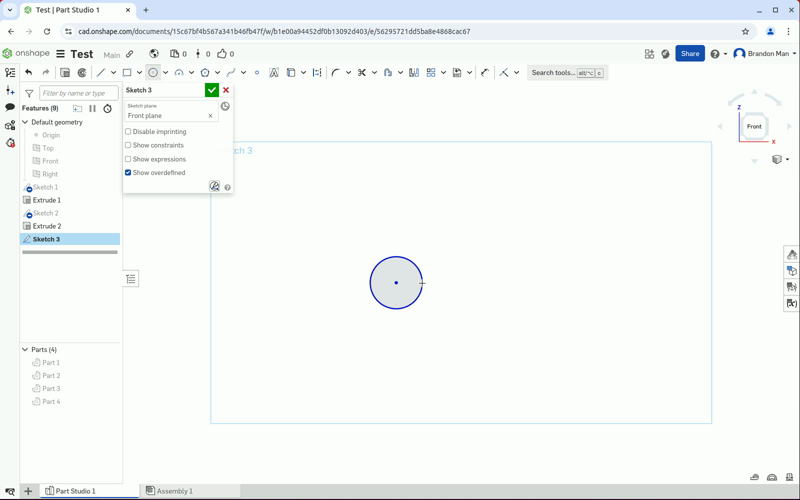
mouse_move(396, 282)
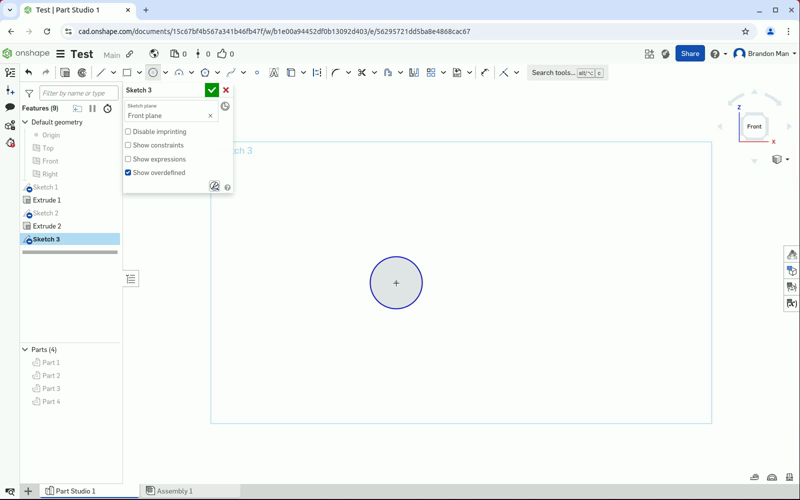
click(396, 282)
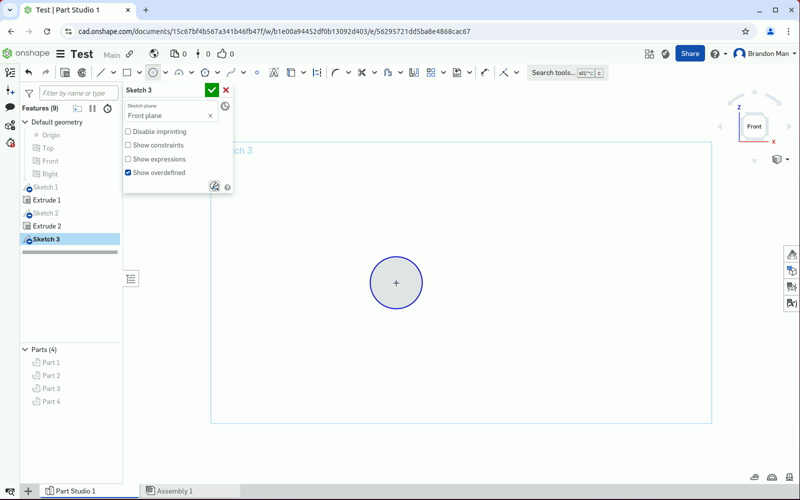
key_up(shift)
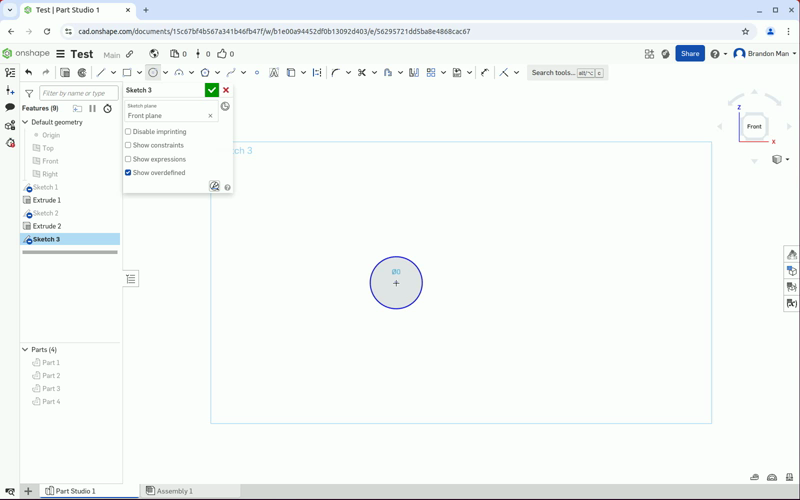
mouse_move(411, 282)
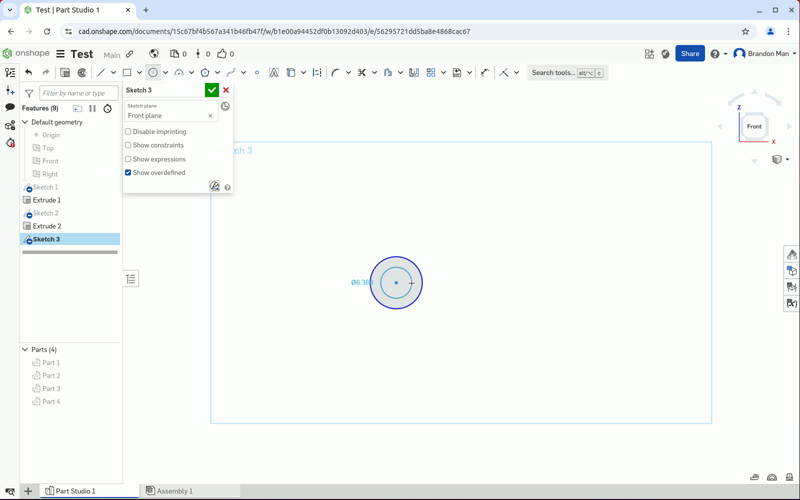
click(411, 282)
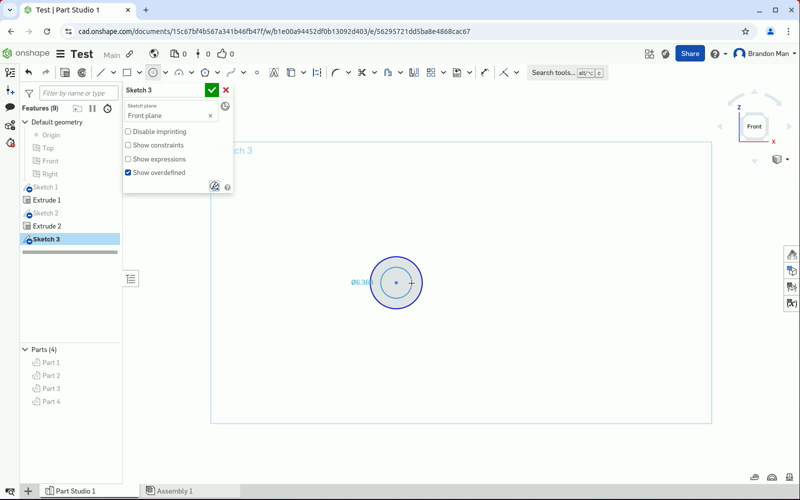
key(esc)
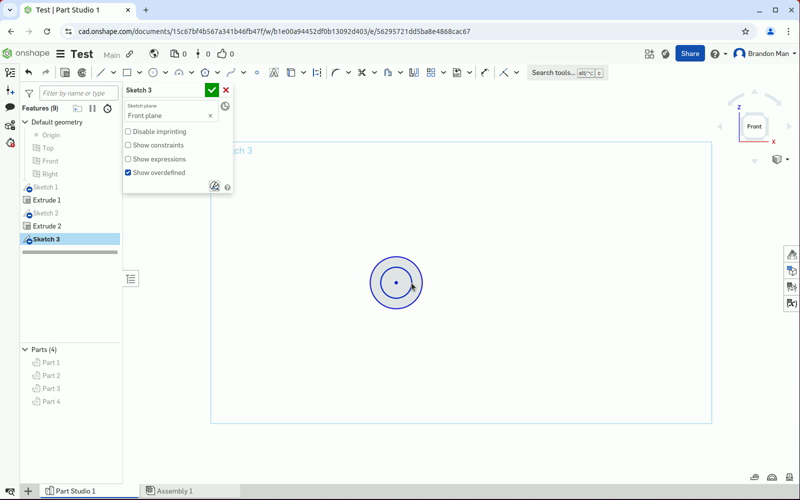
mouse_move(401, 265)
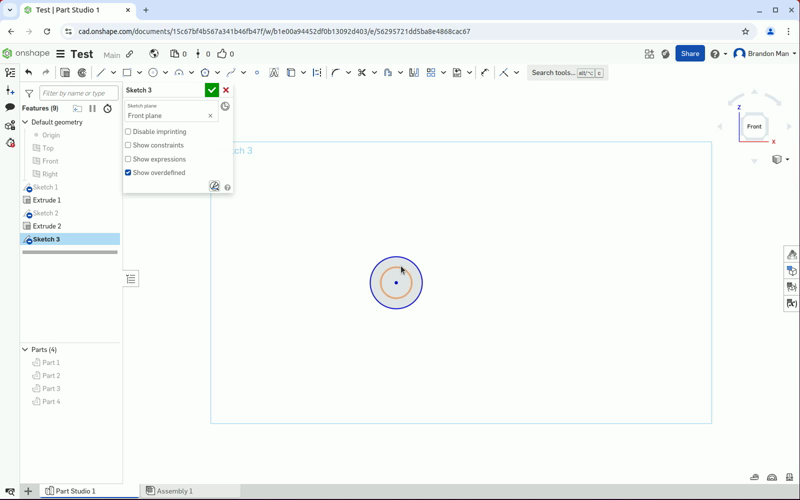
scroll(6)
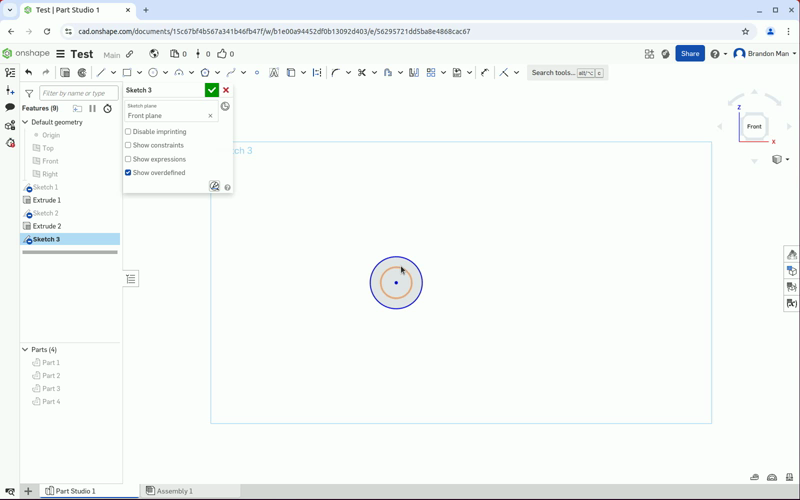
scroll(6)
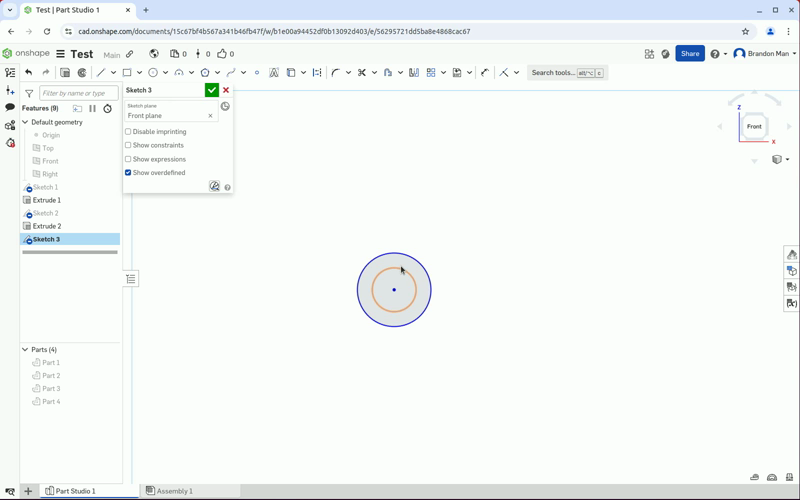
scroll(6)
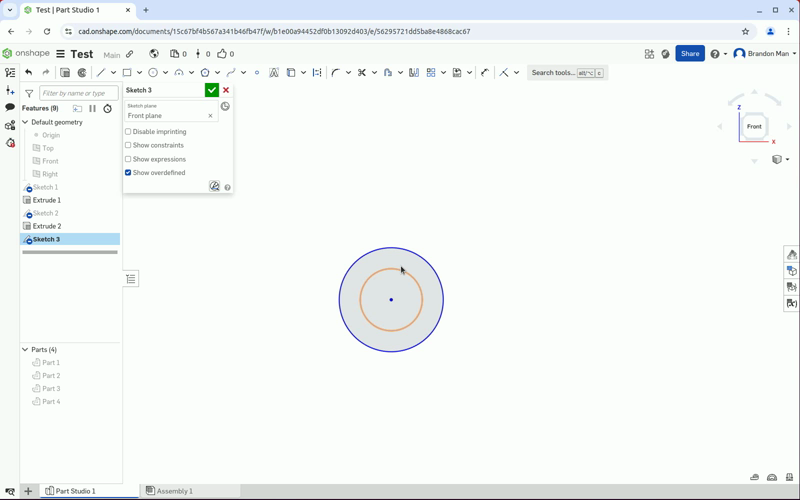
scroll(6)
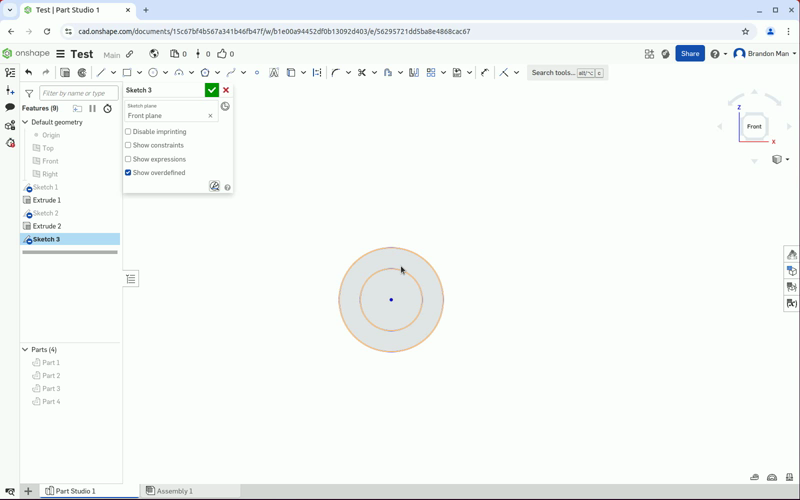
scroll(6)
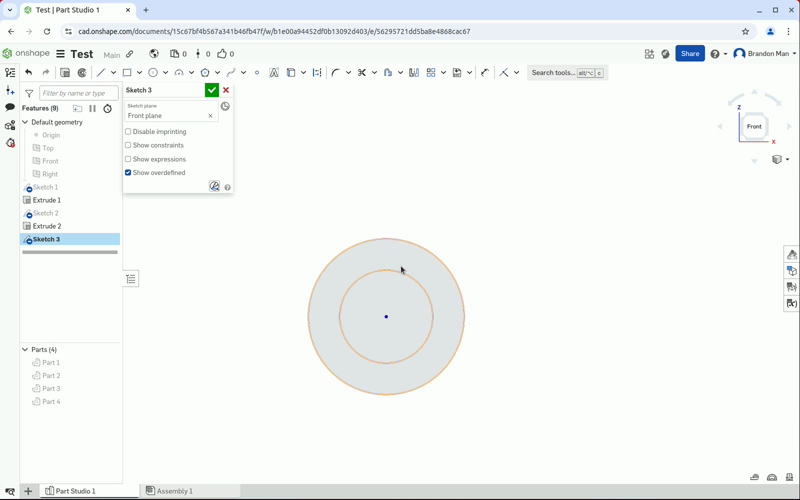
scroll(6)
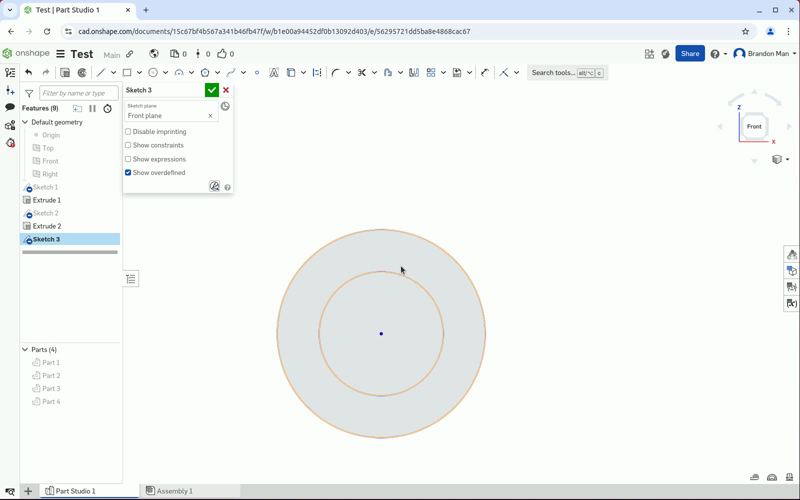
scroll(6)
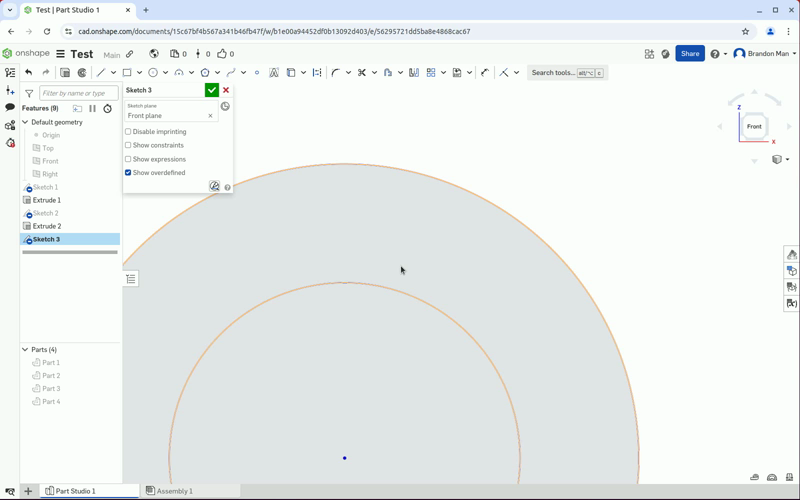
click(401, 265)
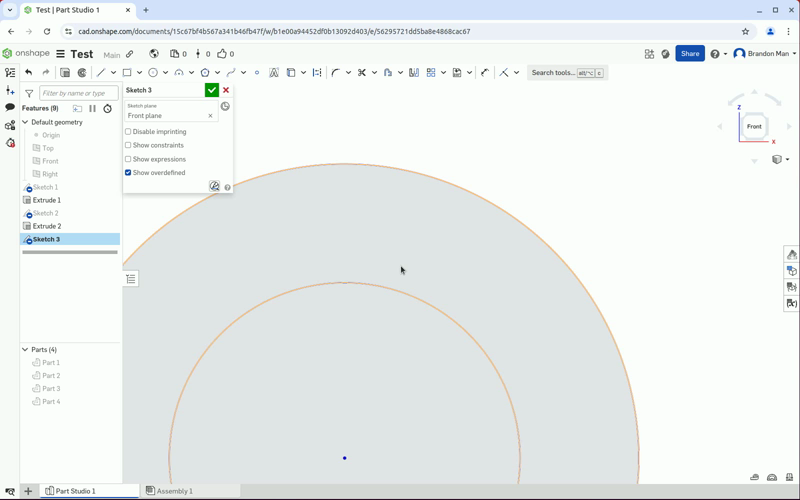
scroll(-6)
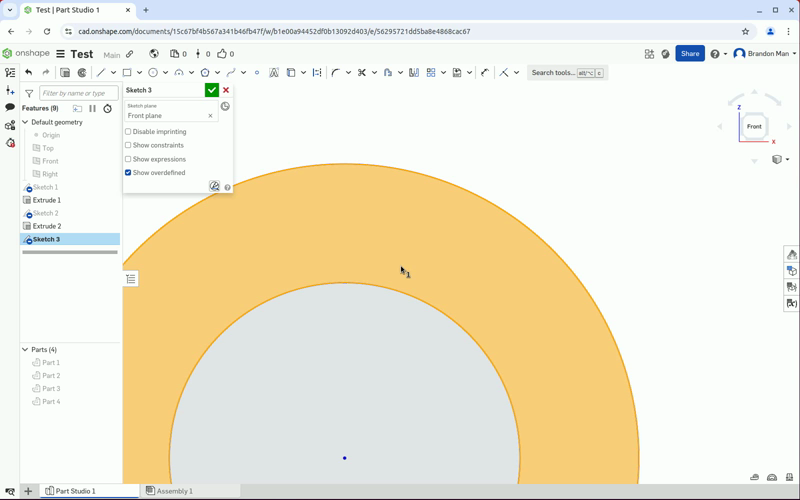
scroll(-6)
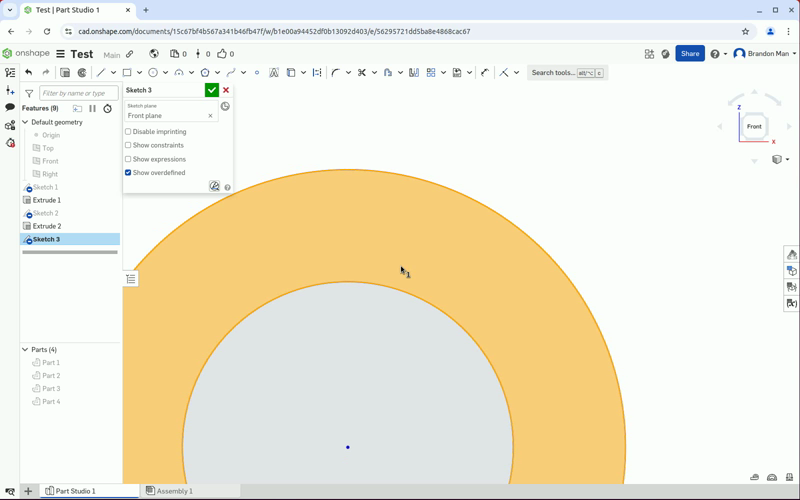
scroll(-6)
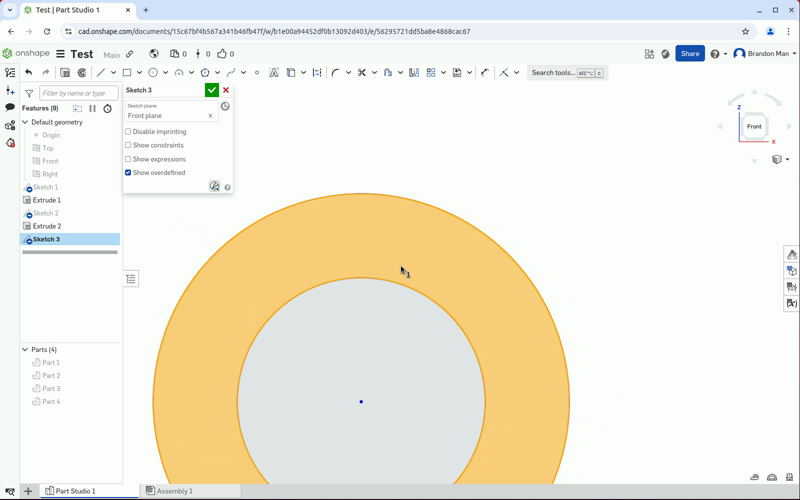
scroll(-6)
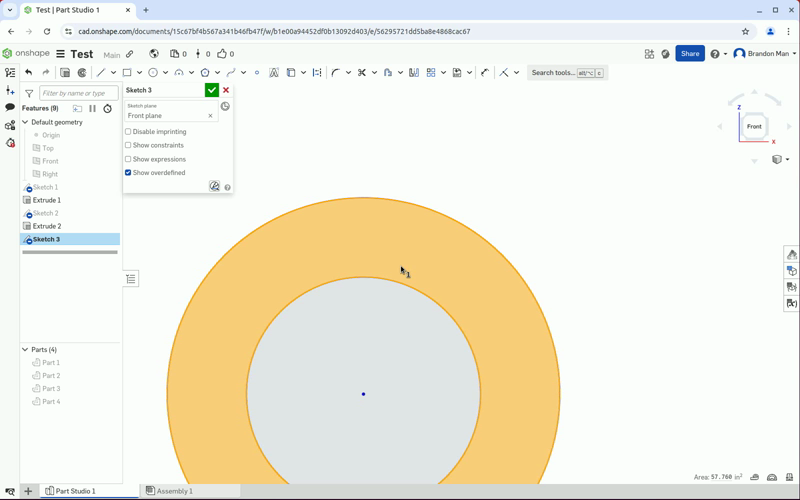
scroll(-6)
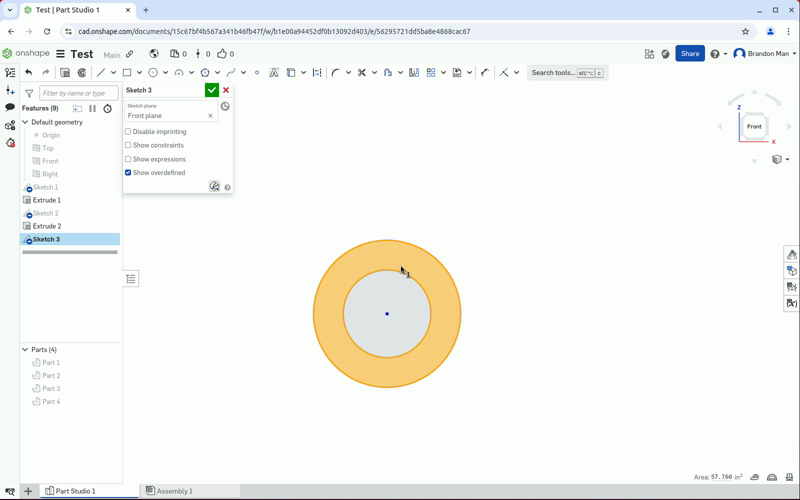
scroll(-6)
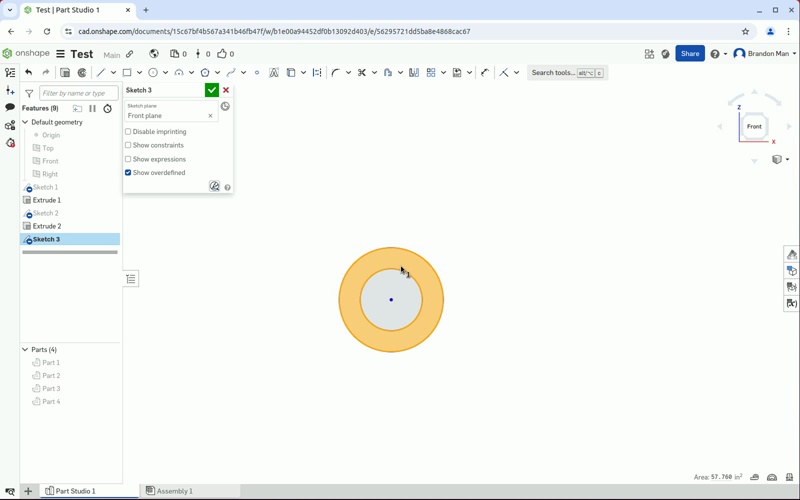
scroll(-6)
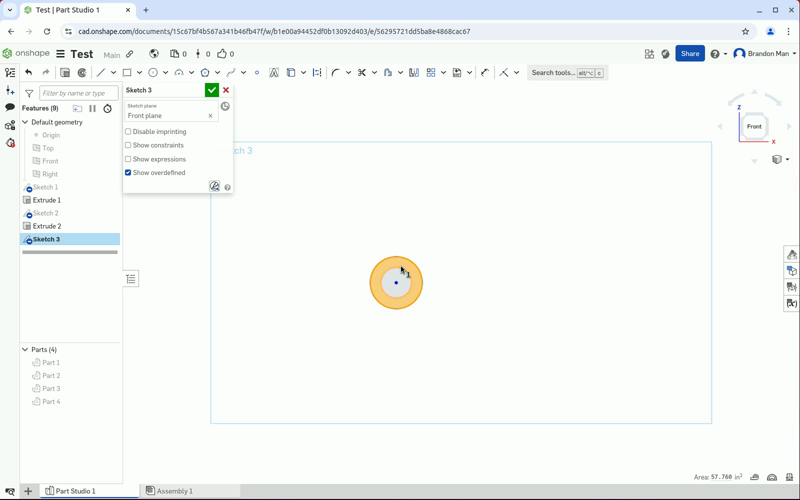
mouse_move(73, 352)
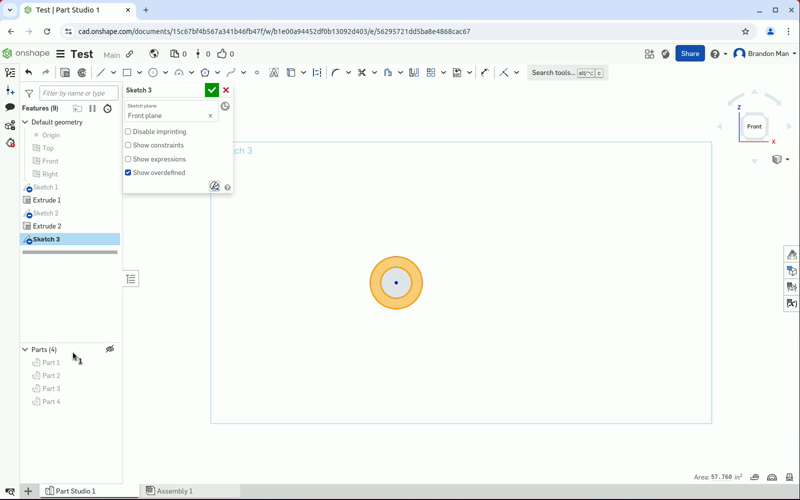
key(shift+y)
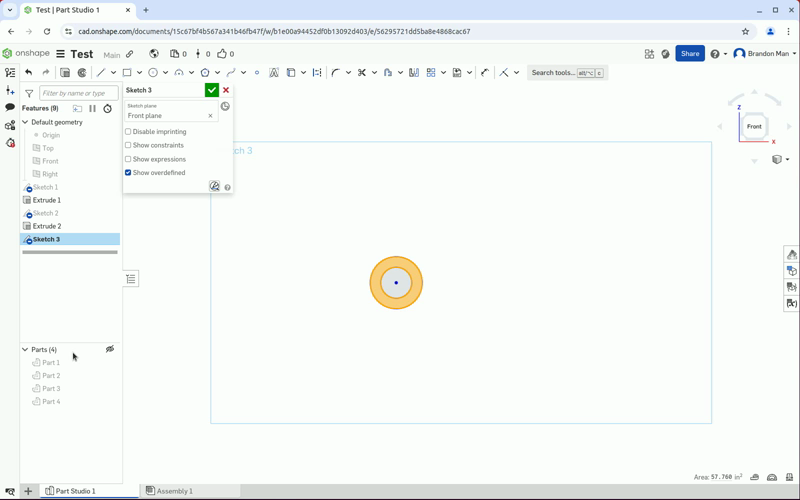
key(shift+e)
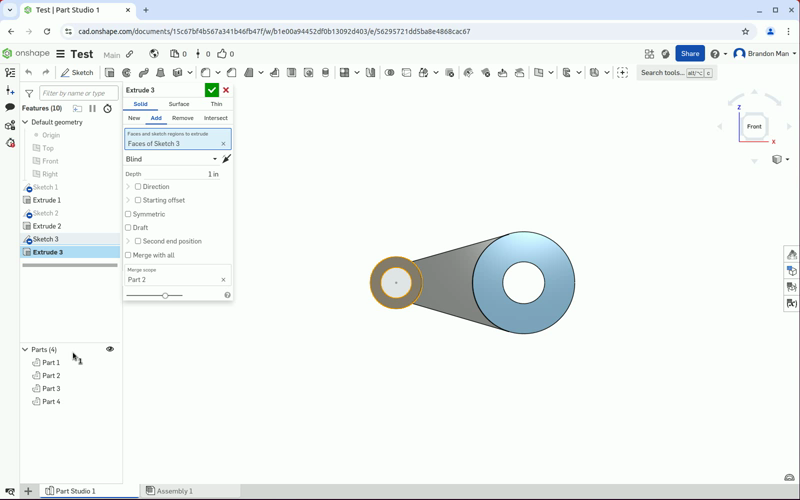
mouse_move(143, 106)
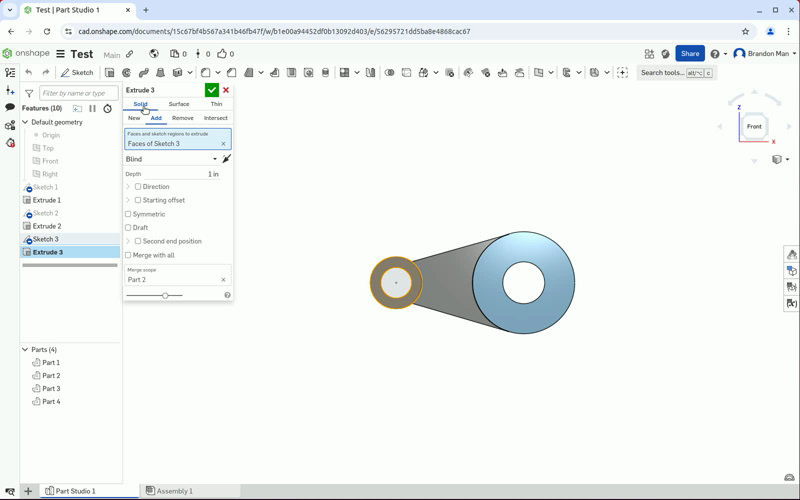
click(143, 106)
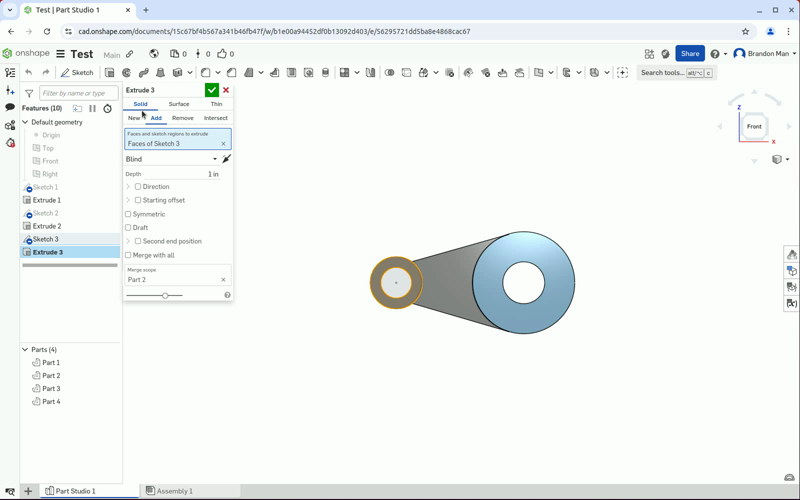
mouse_move(137, 120)
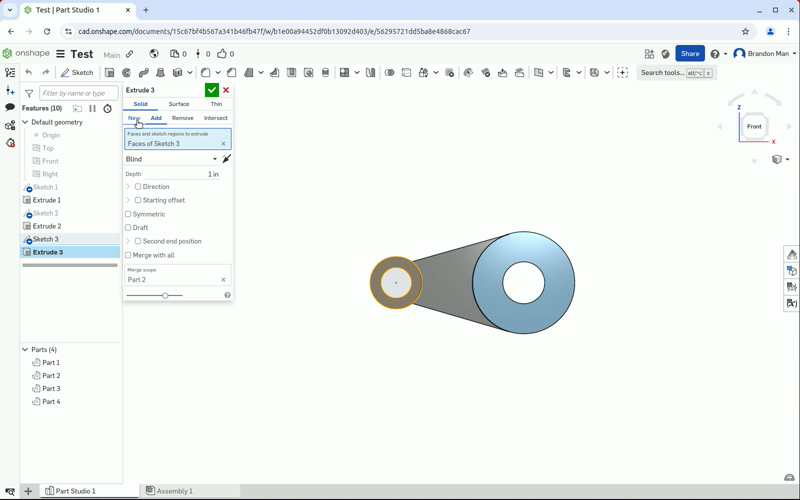
click(137, 120)
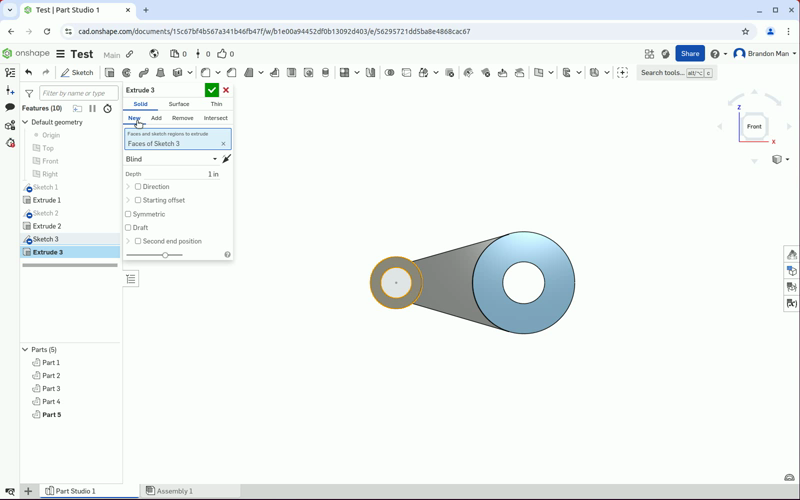
key(tab, 4)
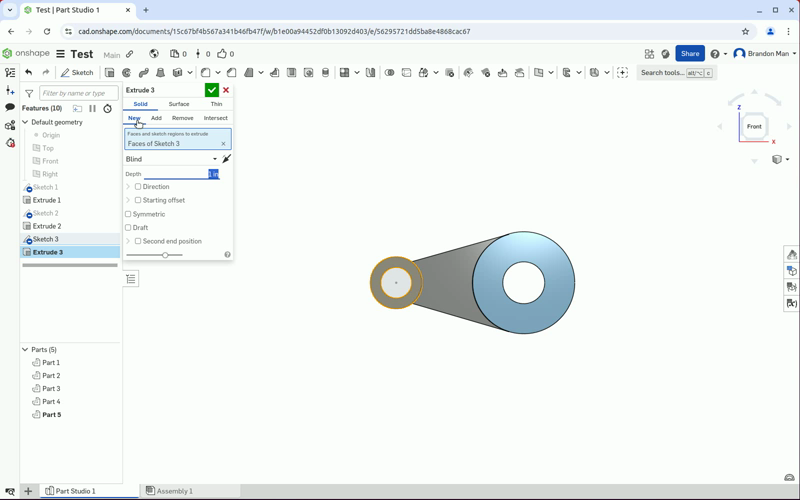
text(10.351)
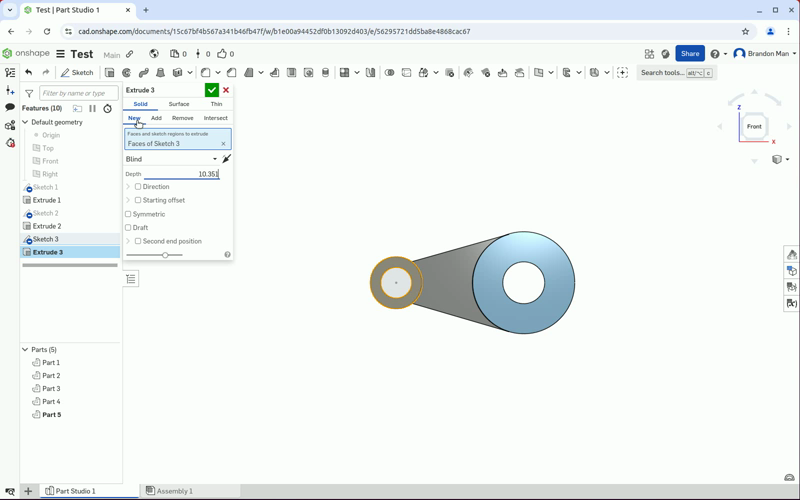
key(enter)
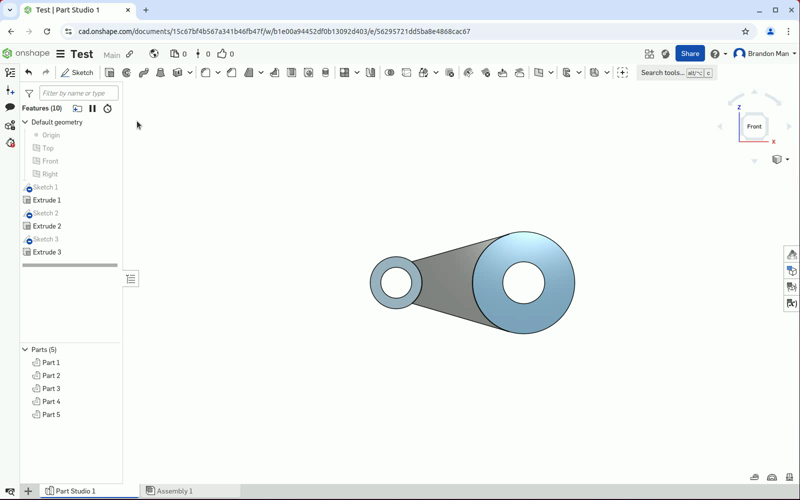
key(shift+h)
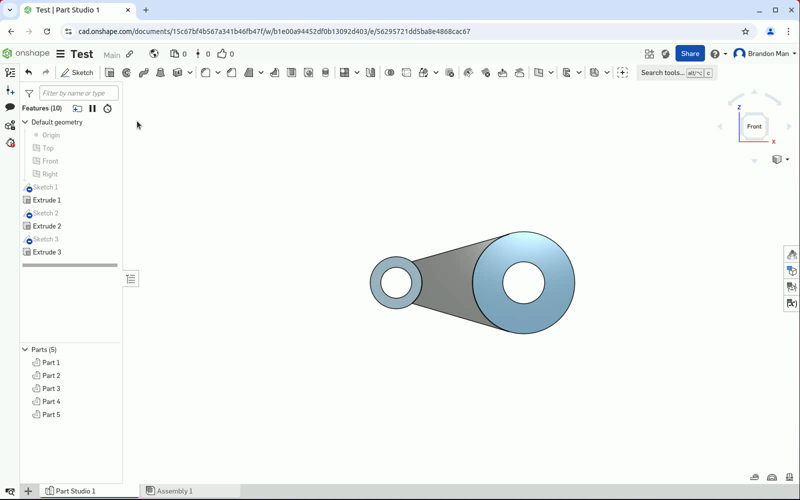
key(shift+h)
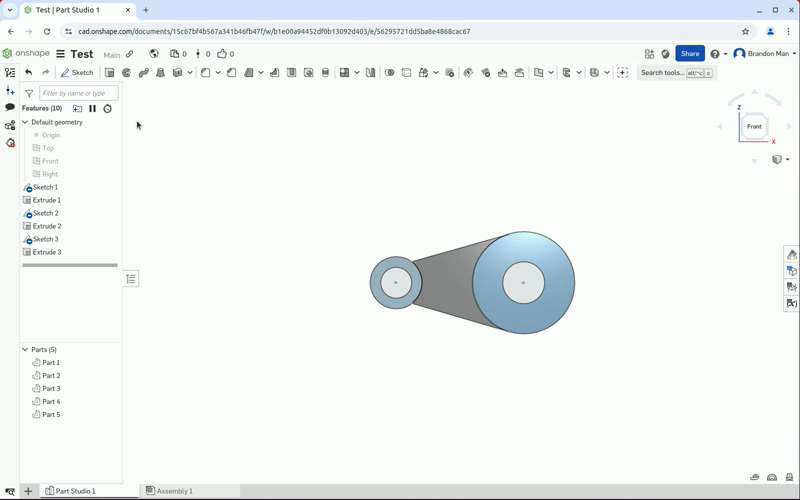
key(shift+7)
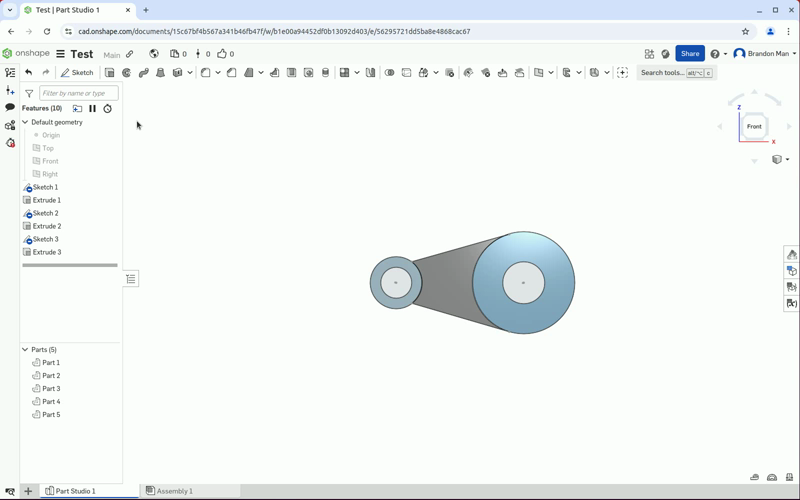
key(left, 2)
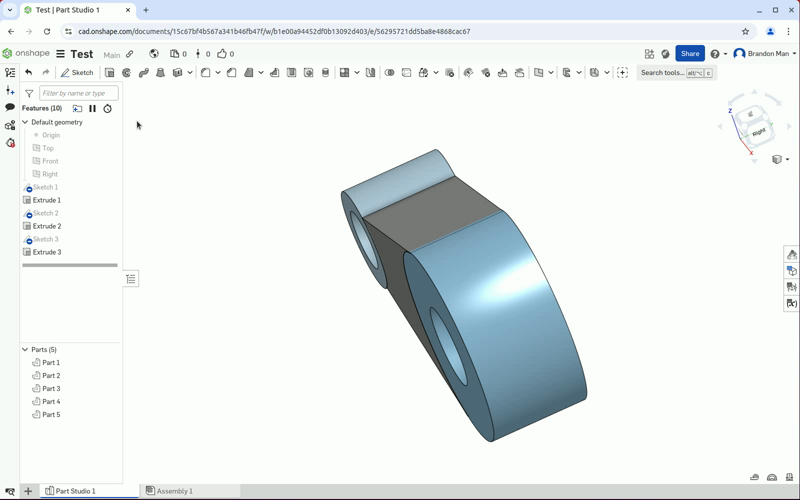
key(down, 2)
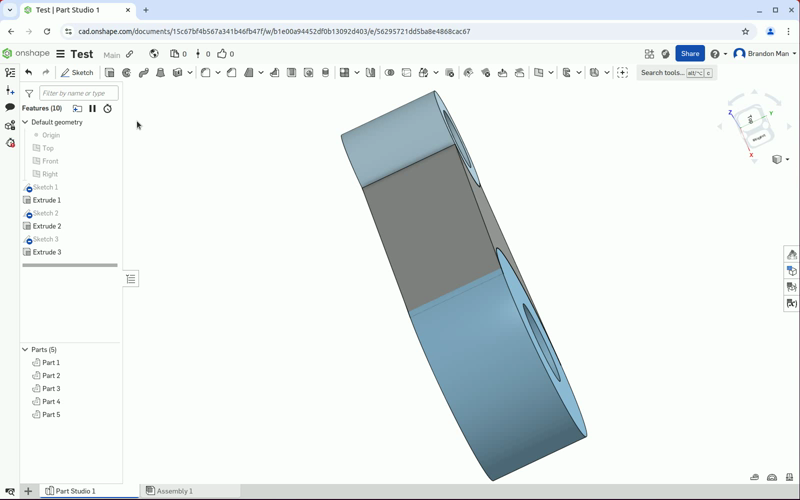
key(up, 2)
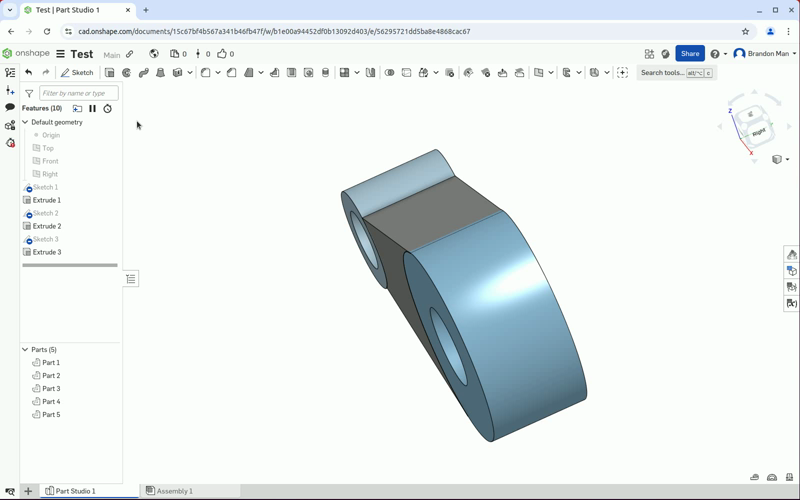
key(right, 2)
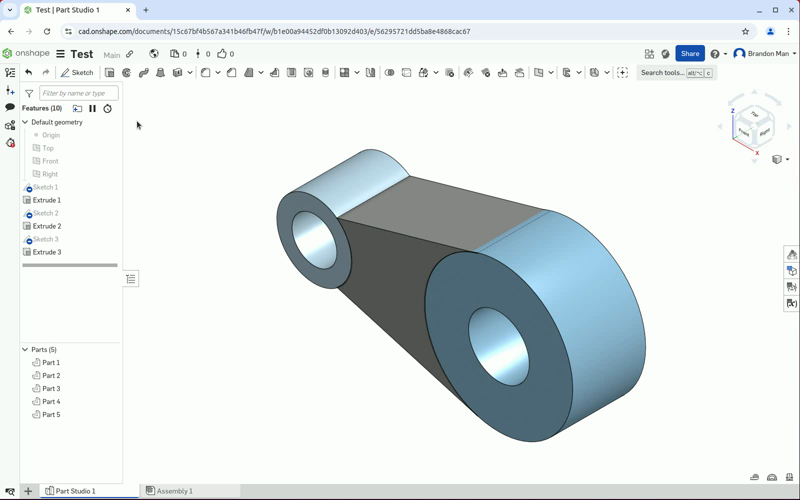
mouse_move(73, 189)
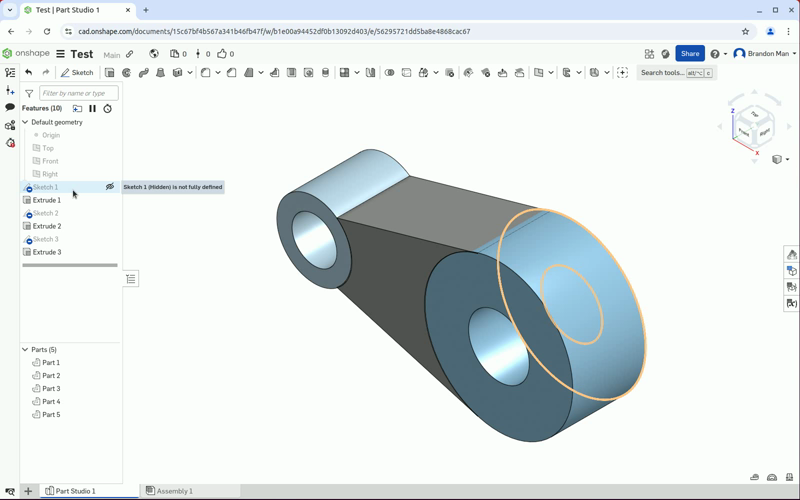
click(73, 189)